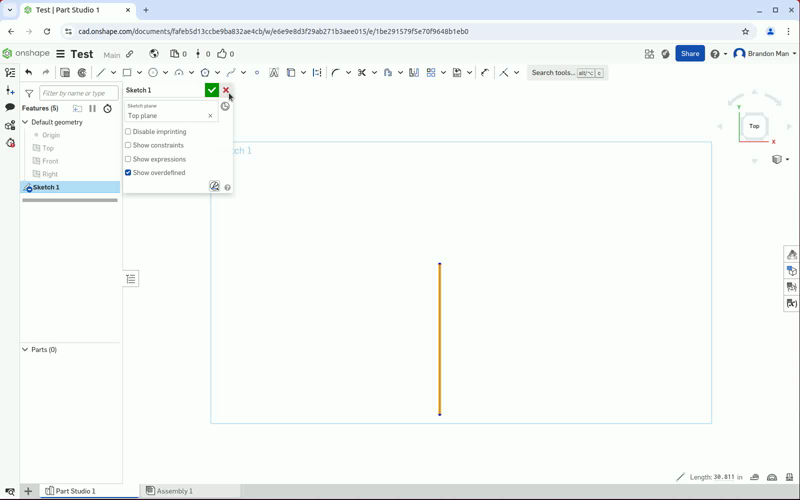
key(shift+h)
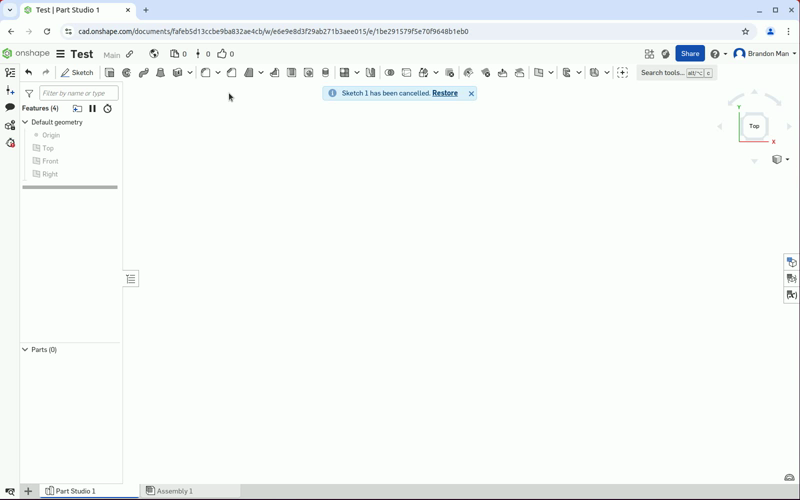
mouse_move(73, 352)
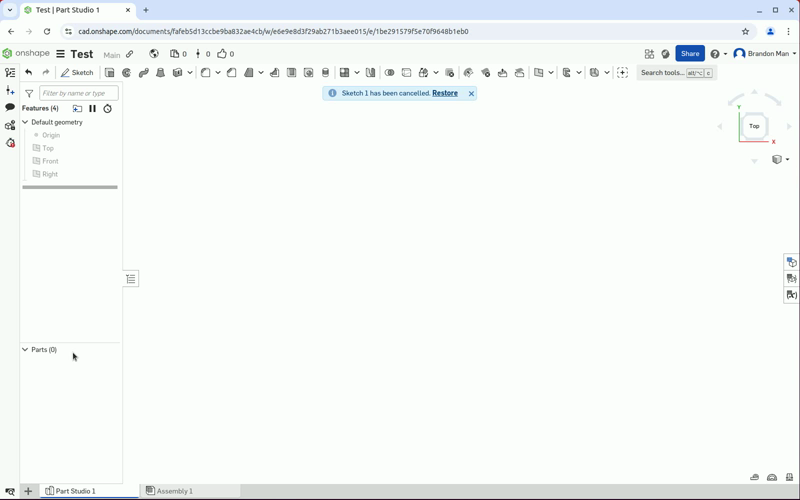
key(y)
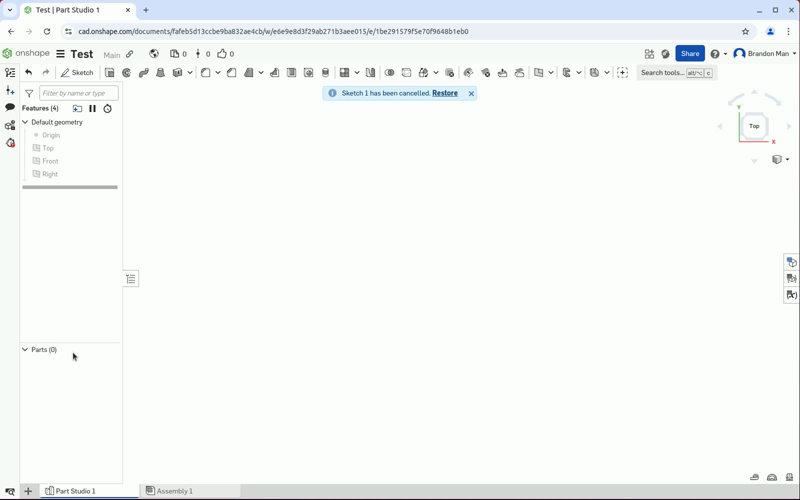
key(shift+p)
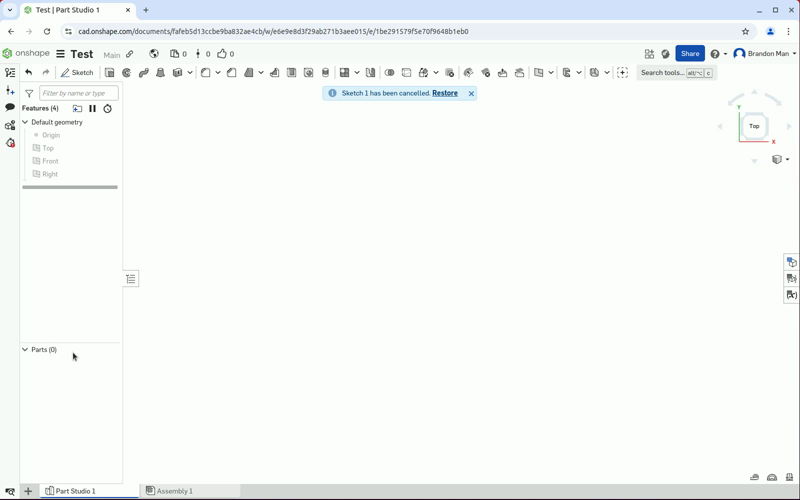
key(space)
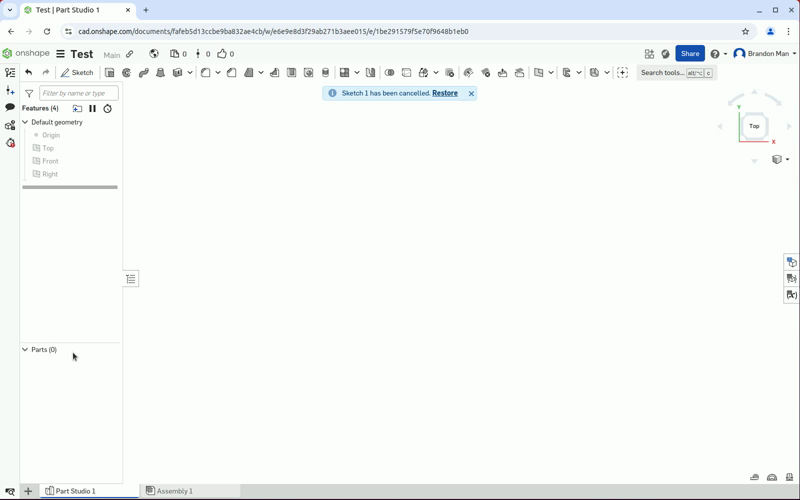
key_down(shift)
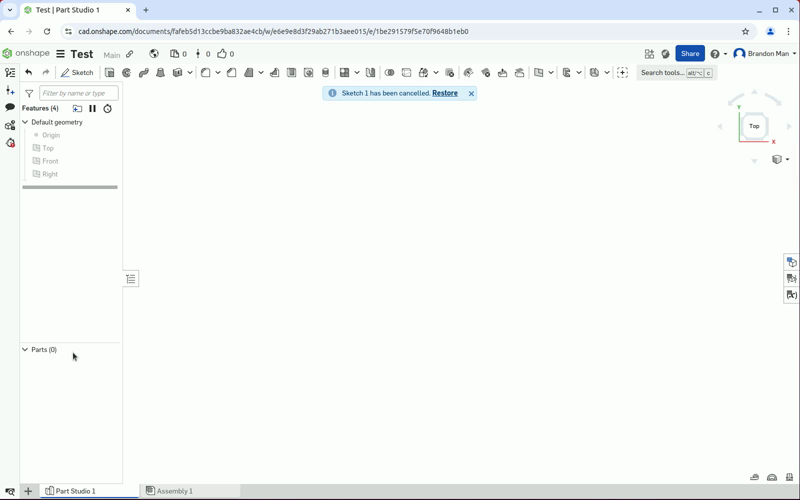
key(up)
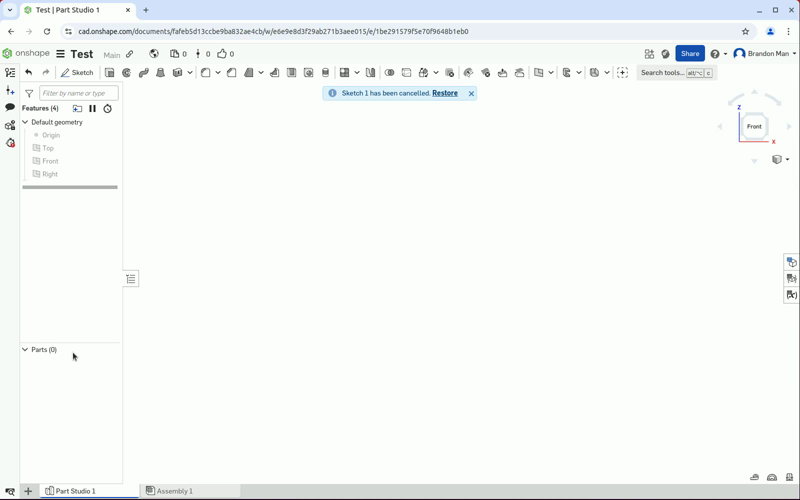
key_up(shift)
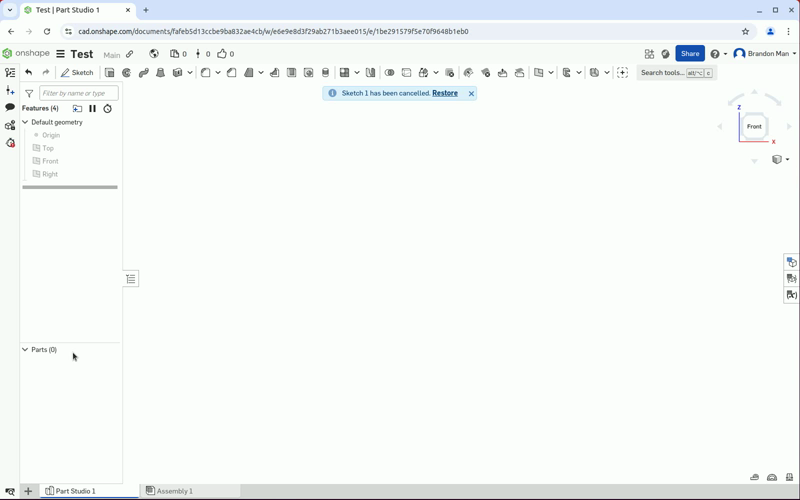
mouse_move(73, 352)
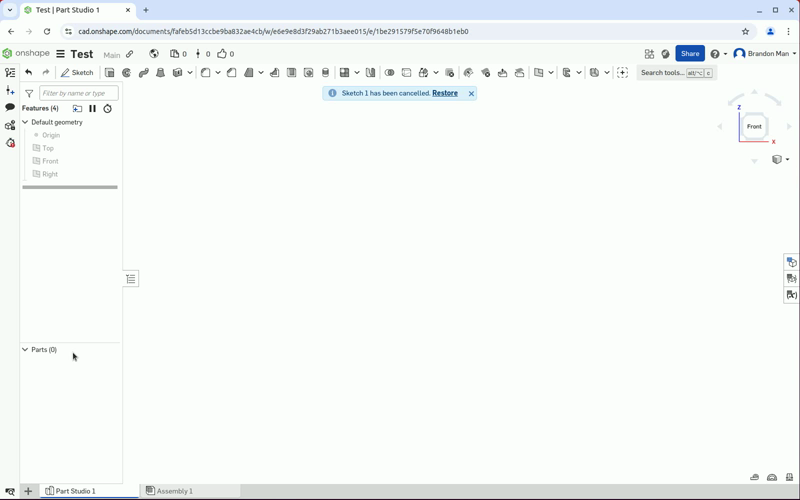
key(shift+y)
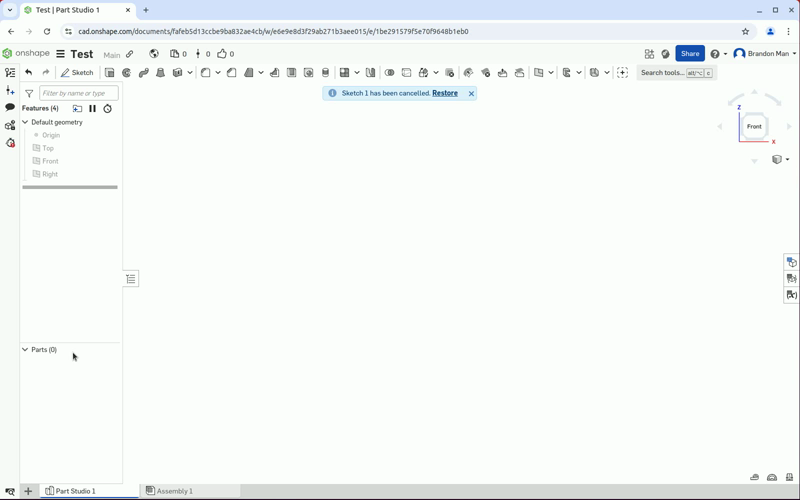
key(shift+s)
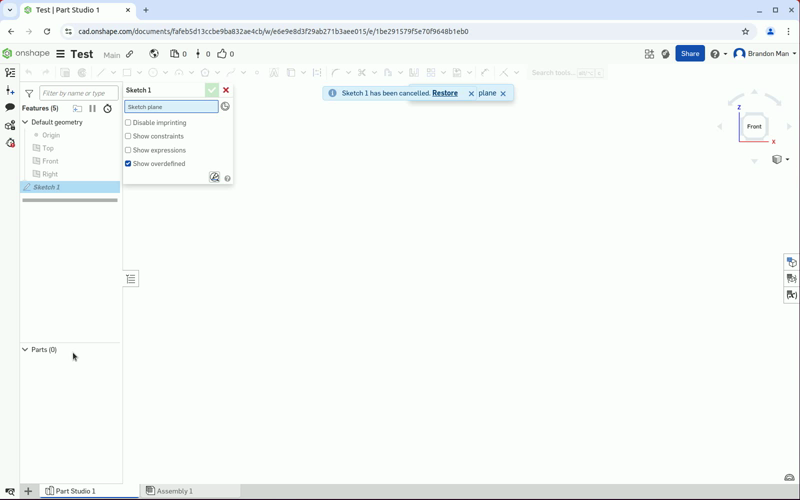
mouse_move(73, 163)
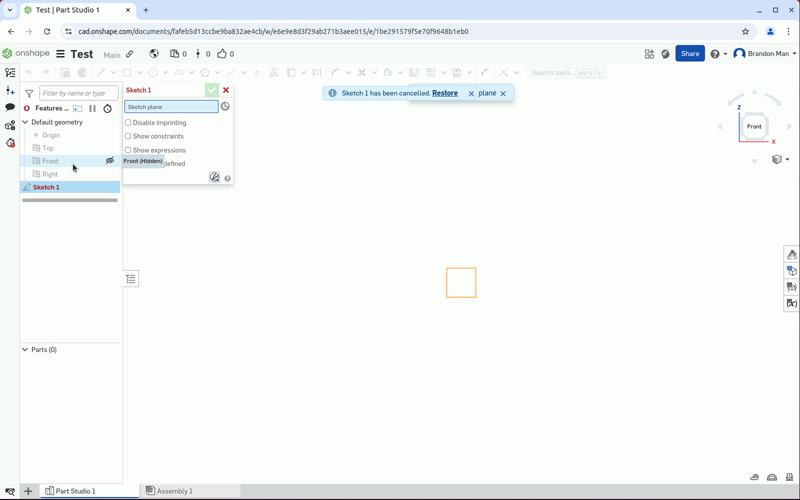
click(73, 163)
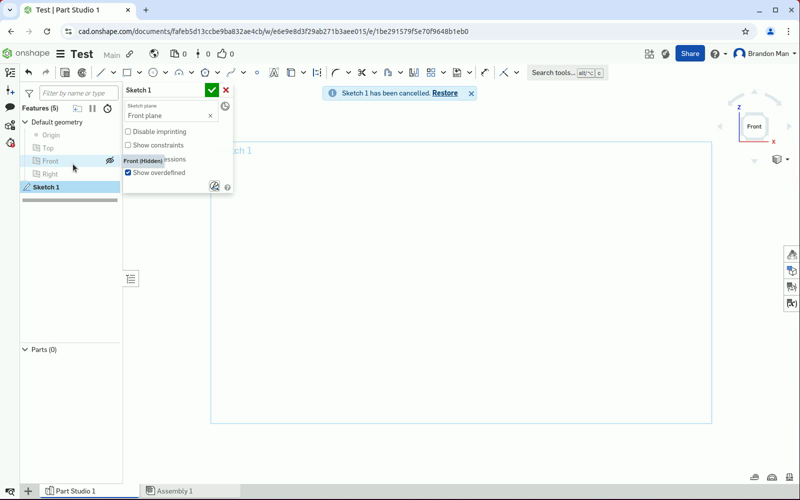
mouse_move(73, 352)
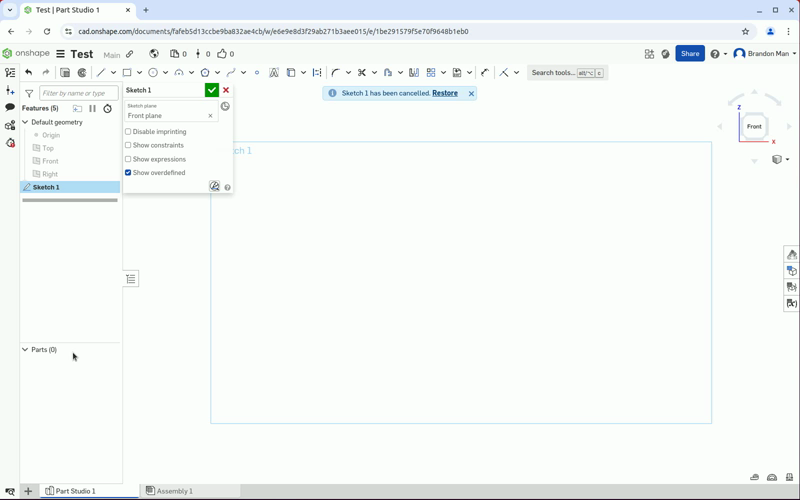
key(y)
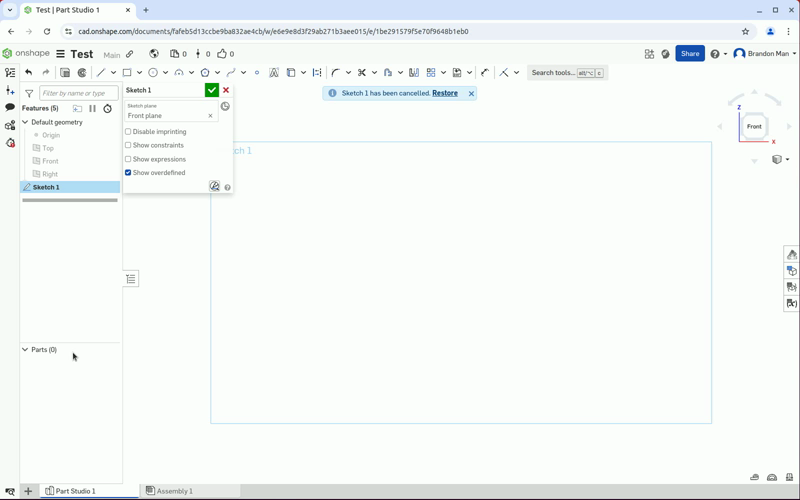
key(c)
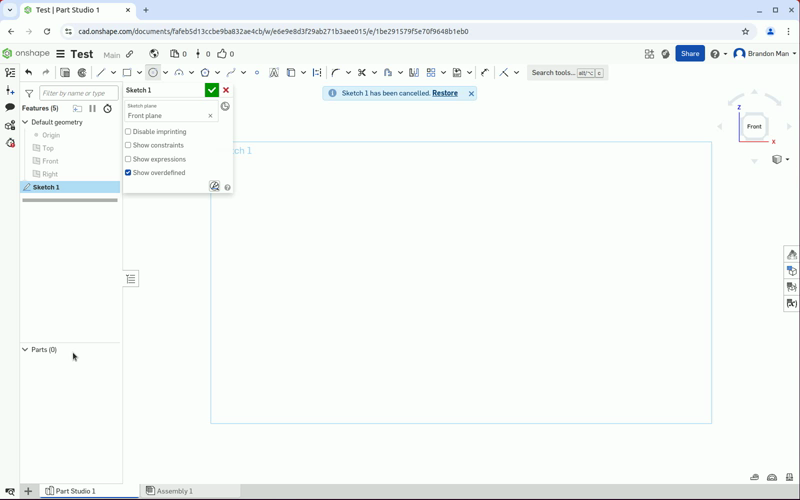
key_down(shift)
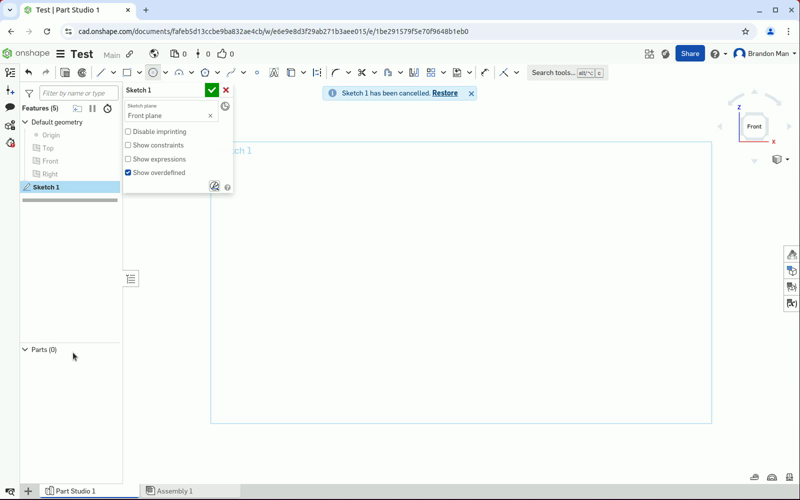
mouse_move(461, 282)
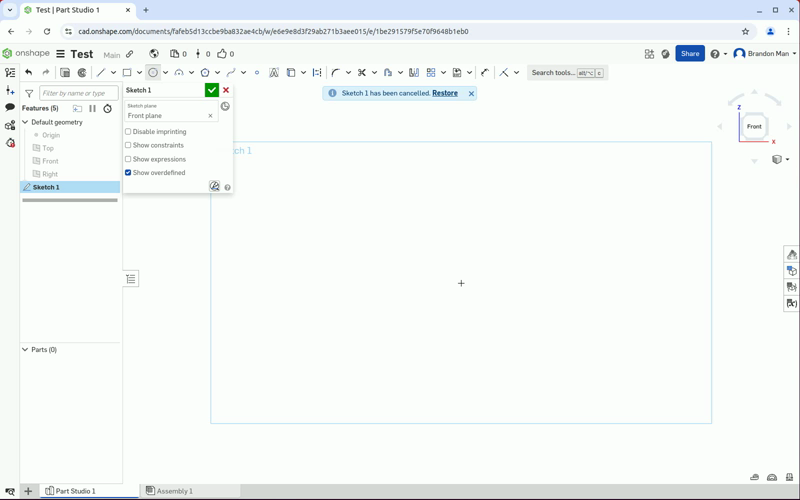
click(461, 282)
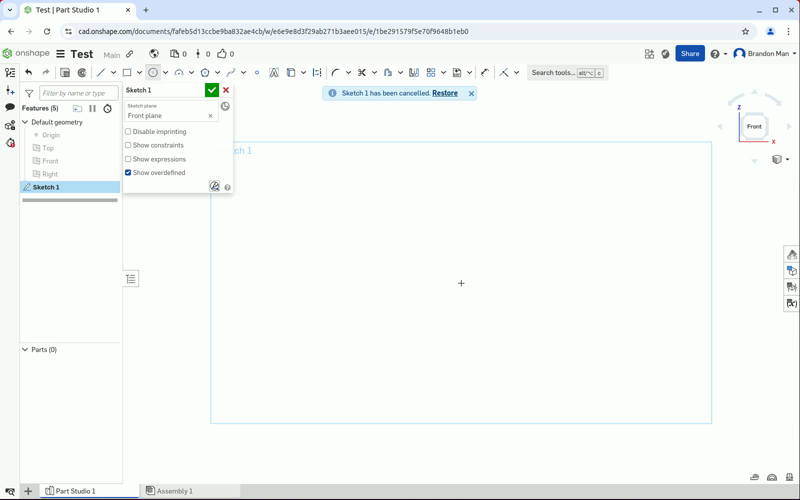
key_up(shift)
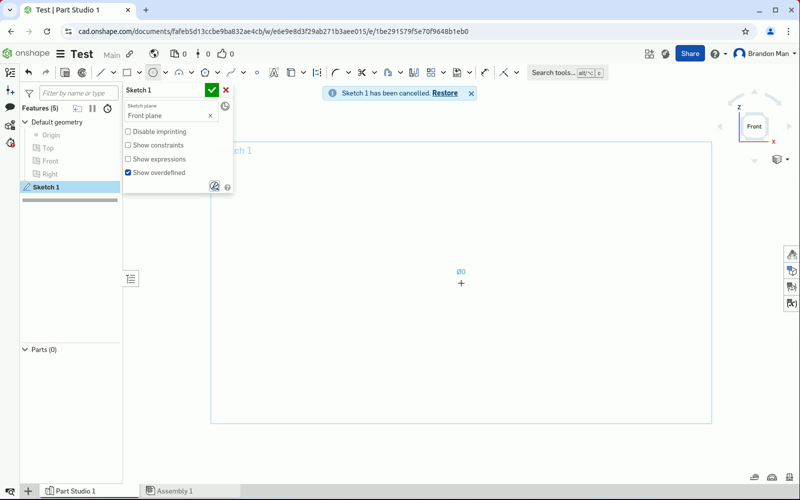
mouse_move(574, 282)
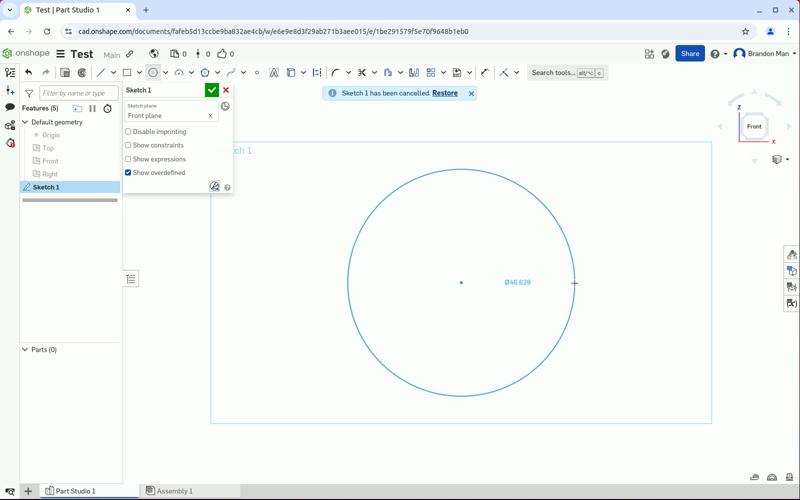
click(574, 282)
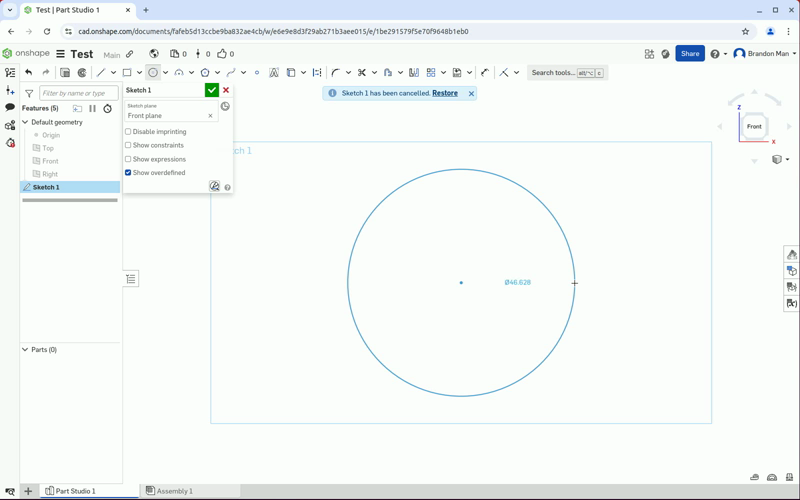
key(esc)
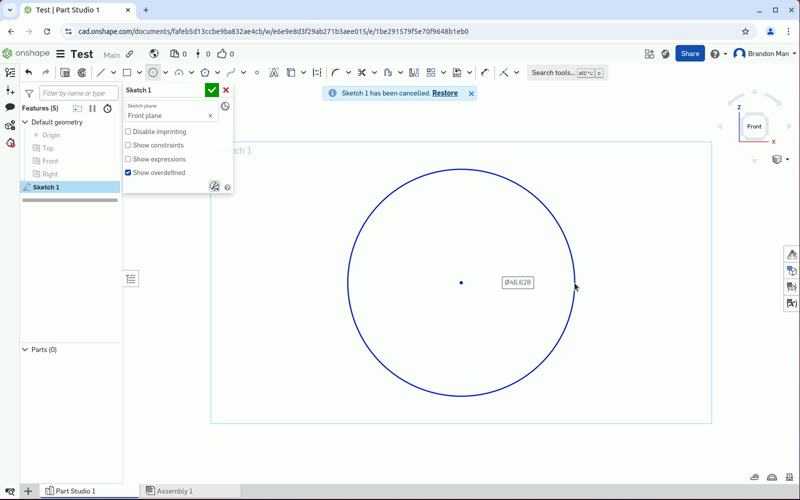
key(c)
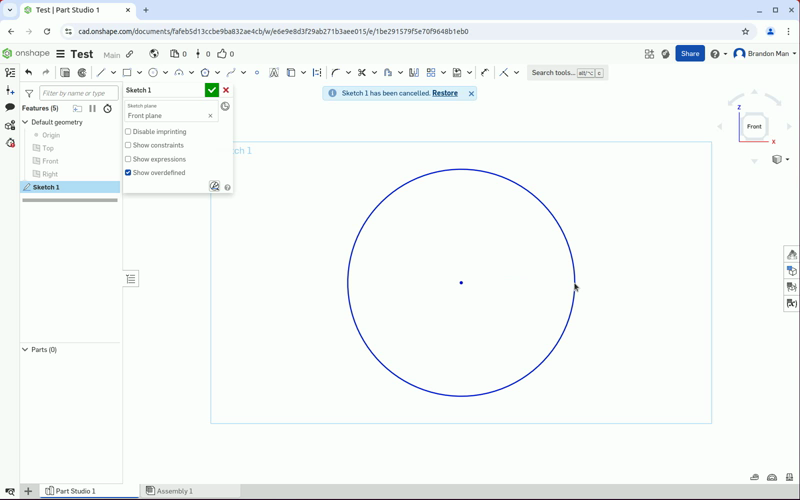
key_down(shift)
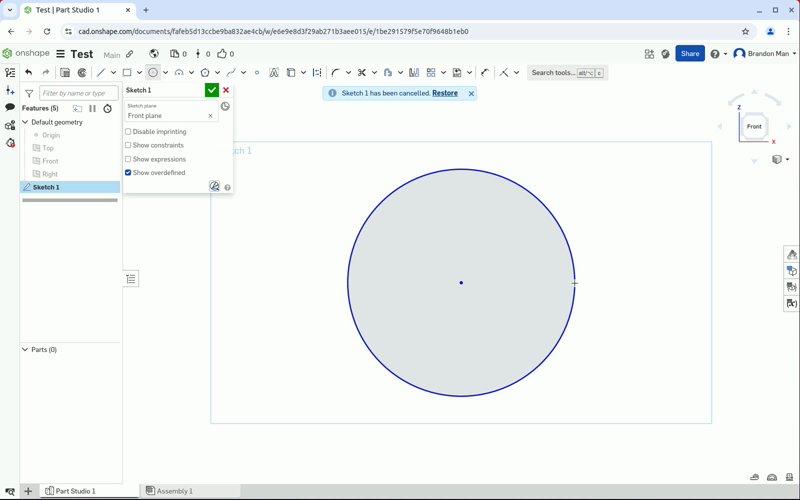
mouse_move(461, 282)
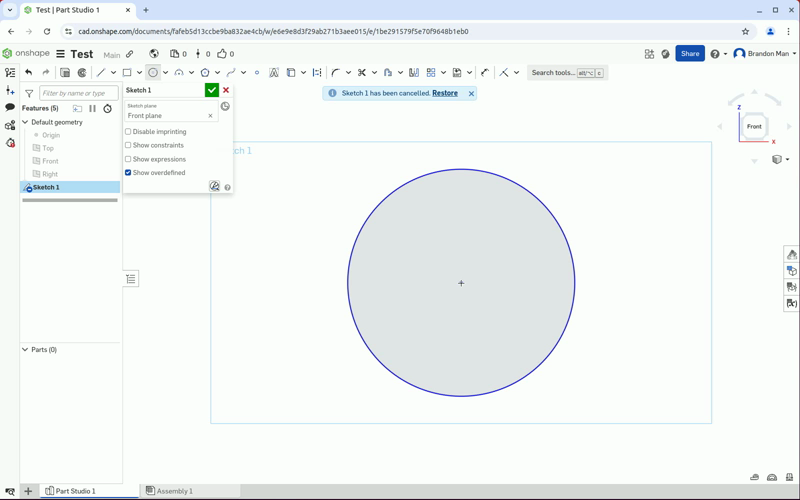
click(461, 282)
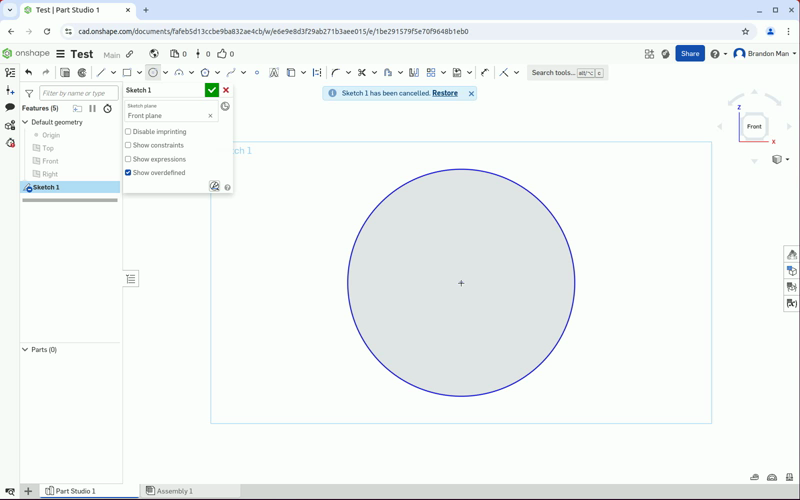
key_up(shift)
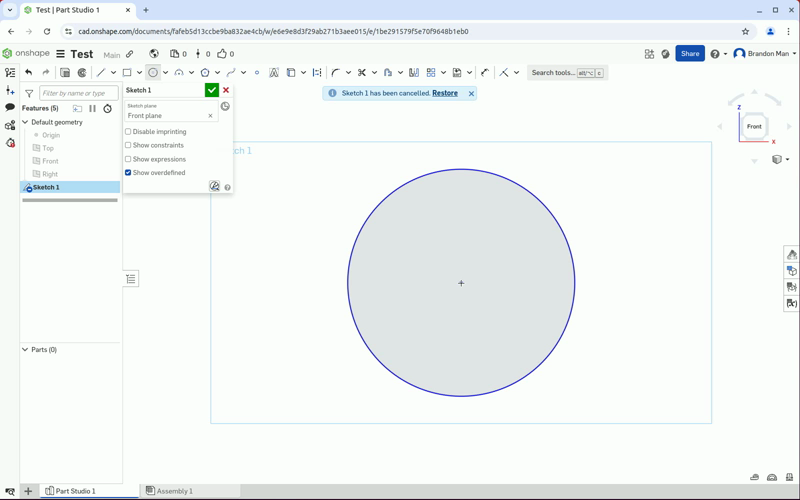
mouse_move(548, 282)
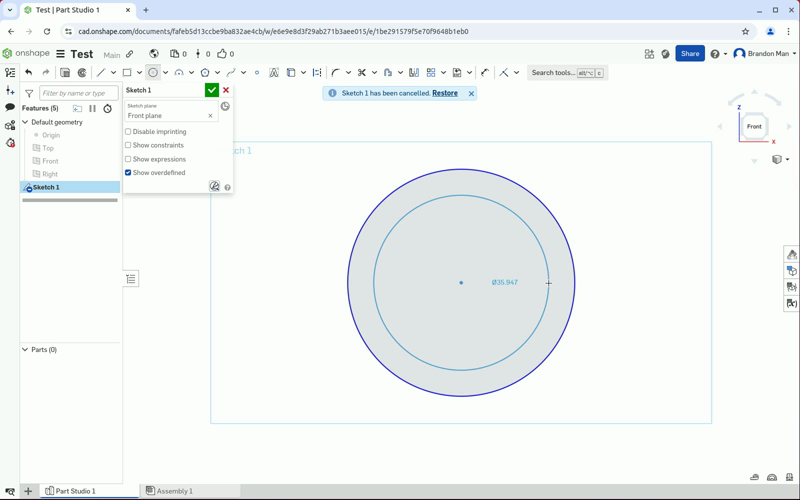
click(548, 282)
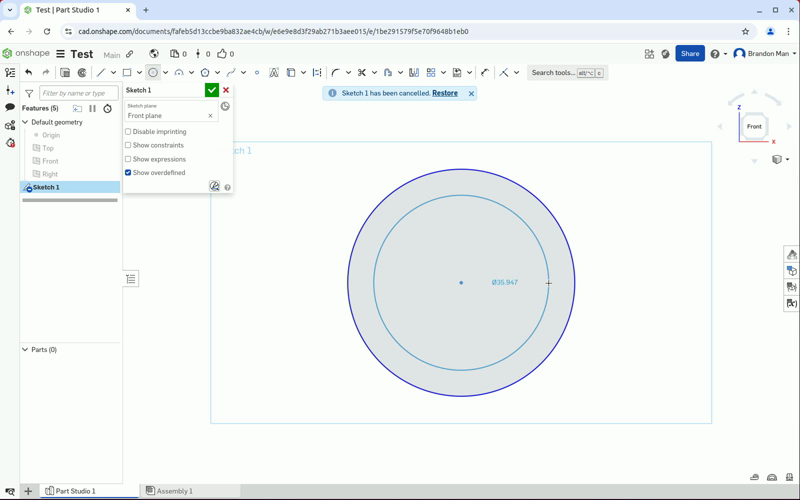
key(esc)
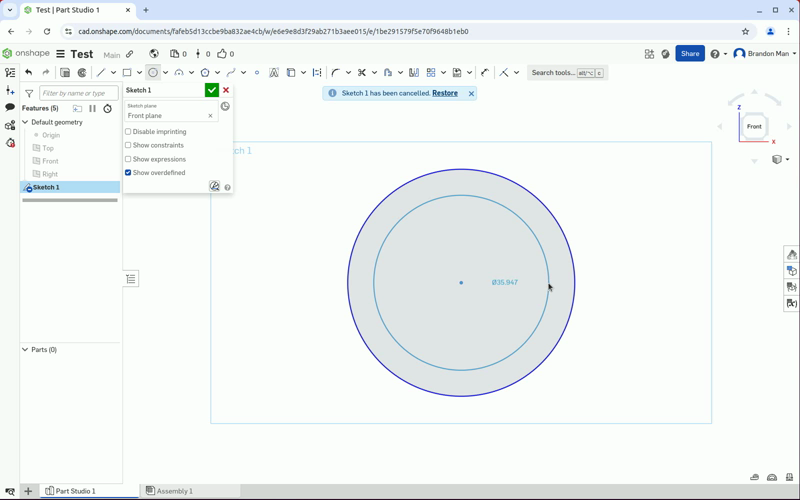
mouse_move(524, 204)
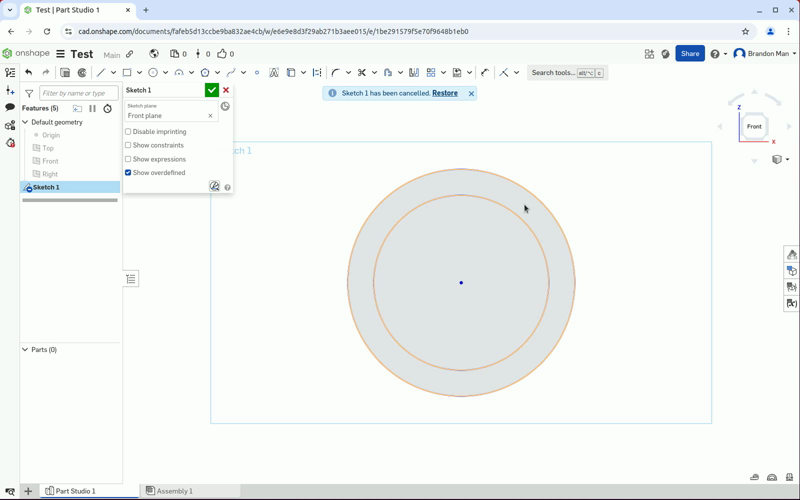
click(524, 204)
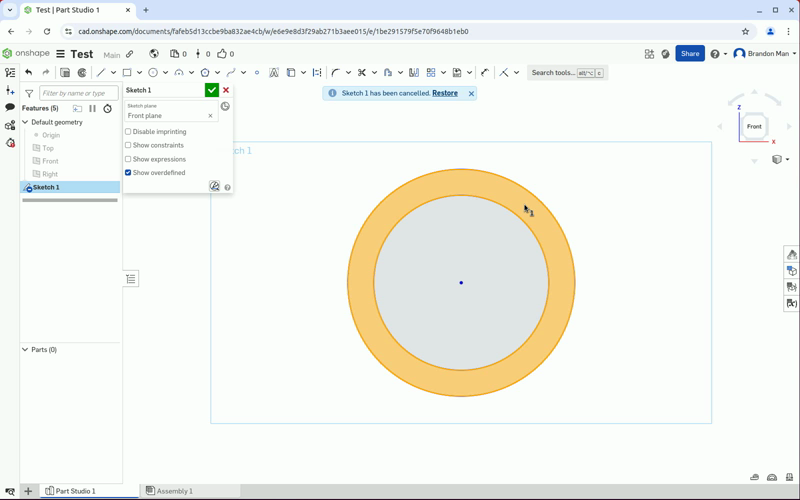
mouse_move(73, 352)
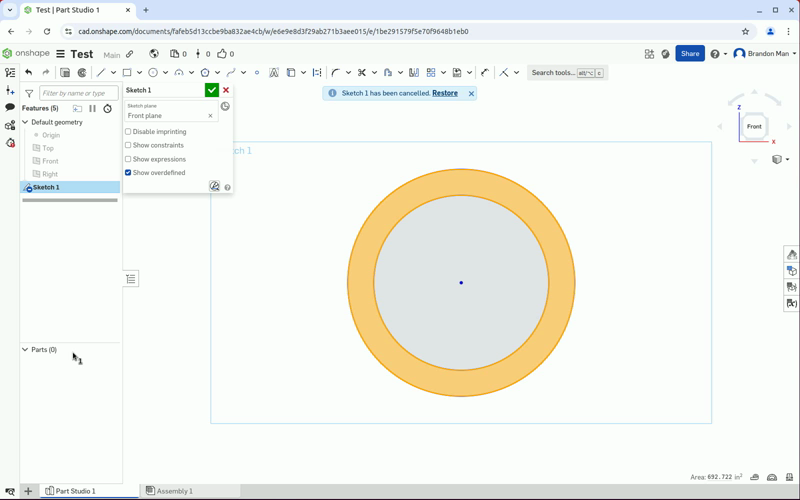
key(shift+y)
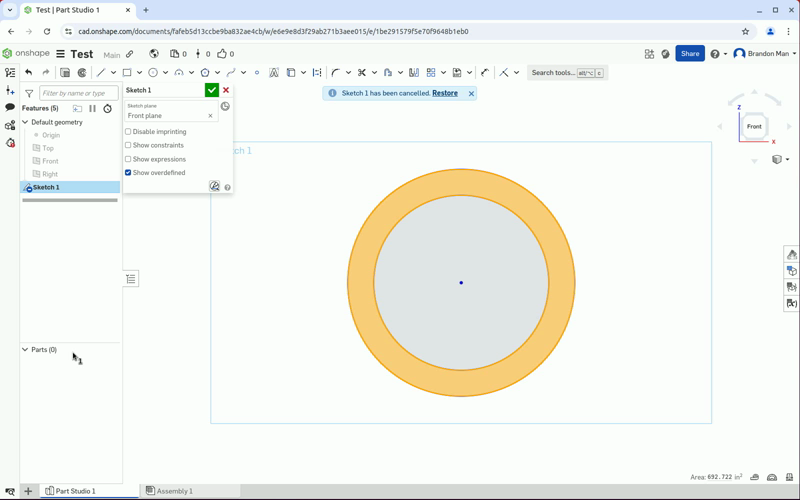
key(shift+e)
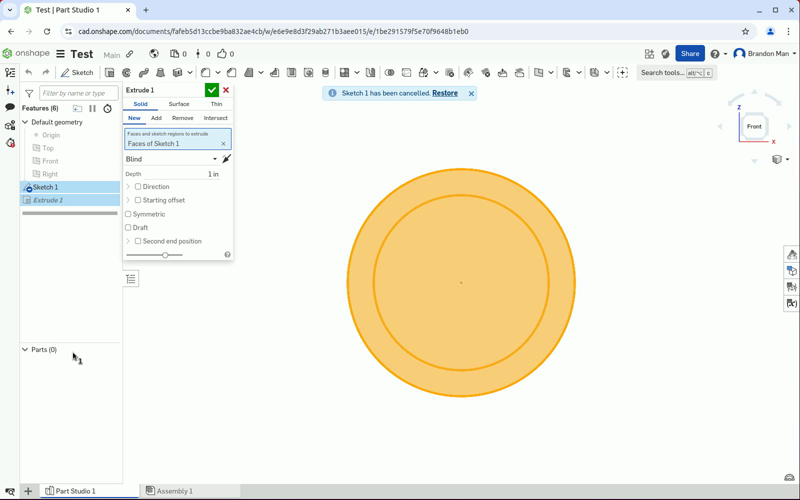
mouse_move(143, 106)
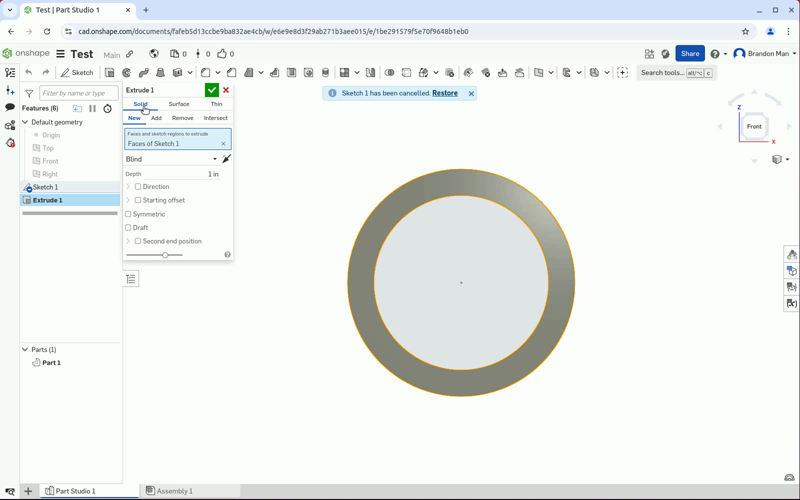
click(143, 106)
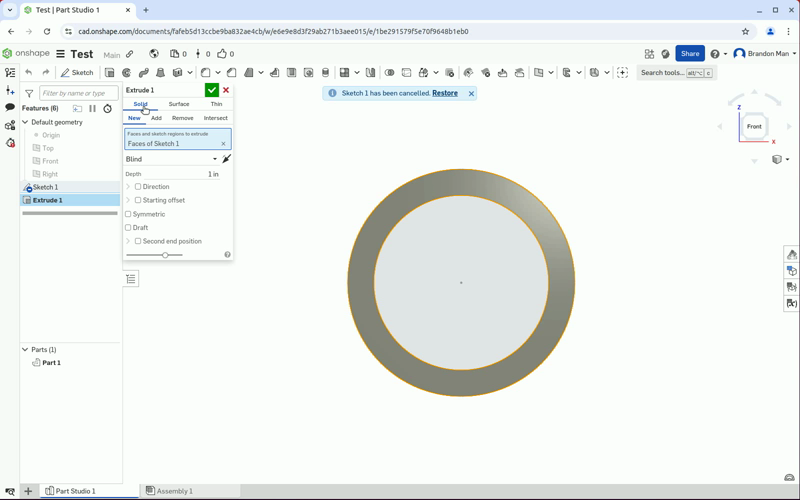
mouse_move(137, 120)
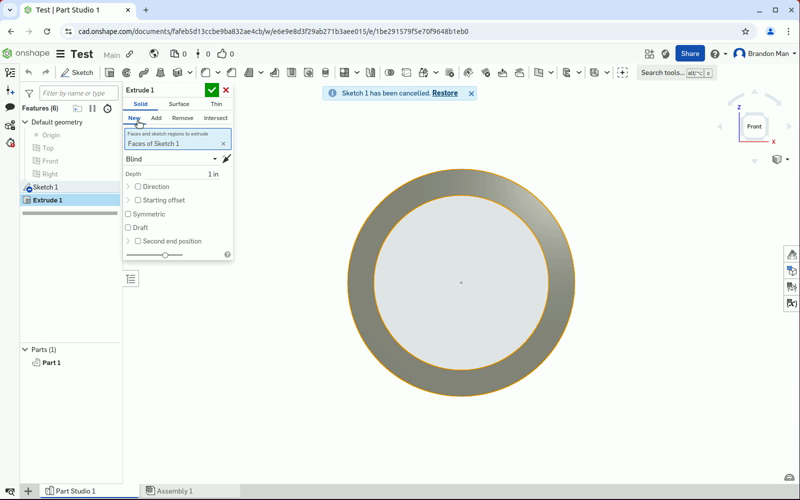
click(137, 120)
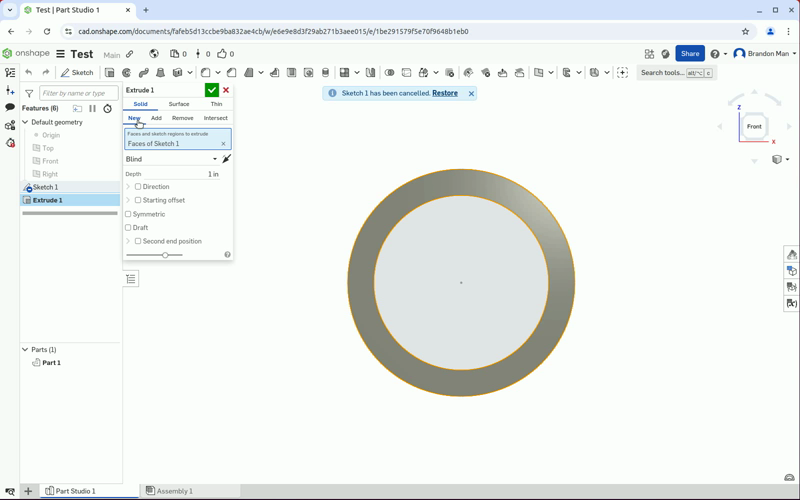
key(tab, 4)
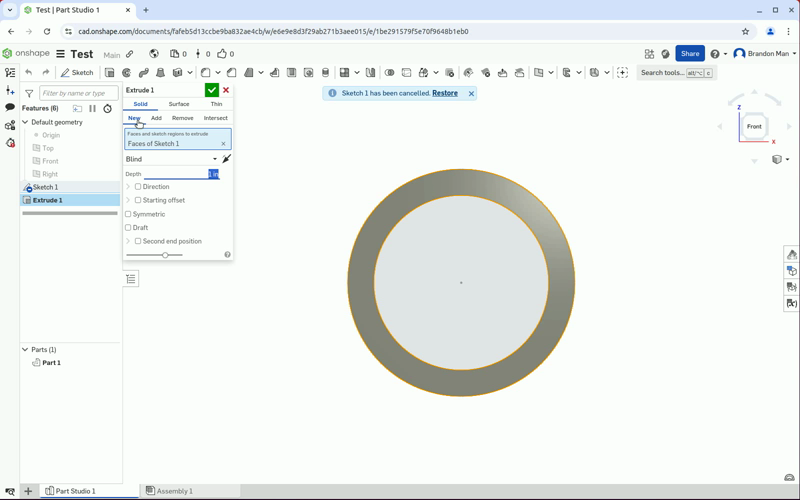
text(1.444)
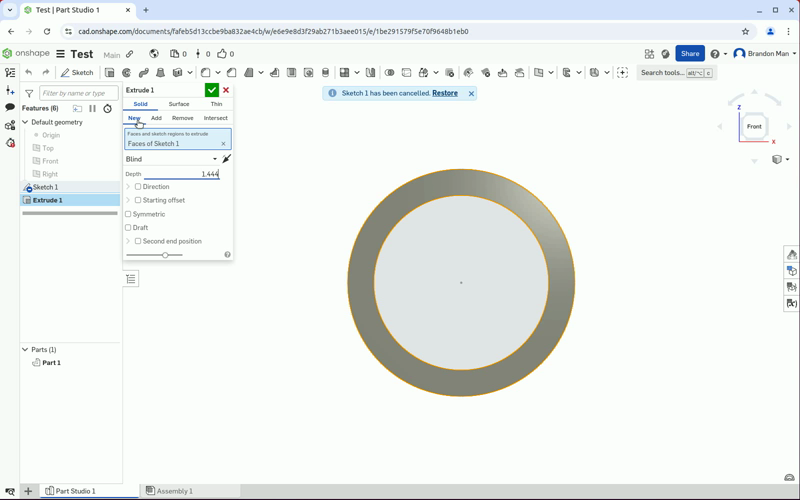
key(tab, 3)
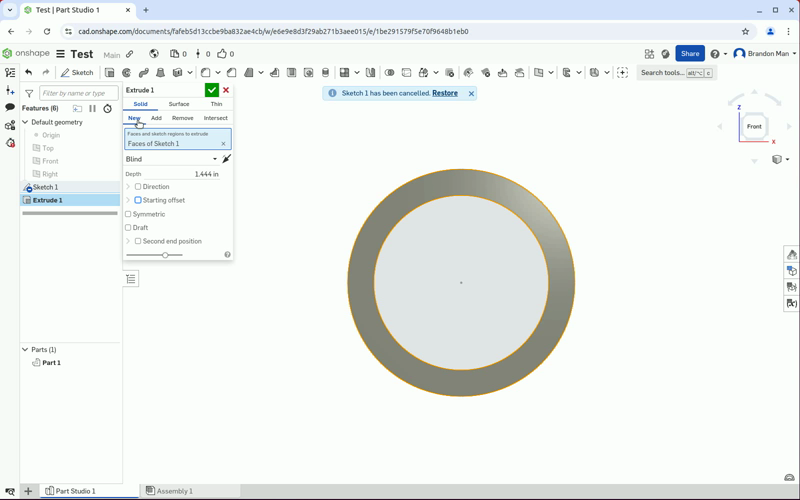
key(tab, 2)
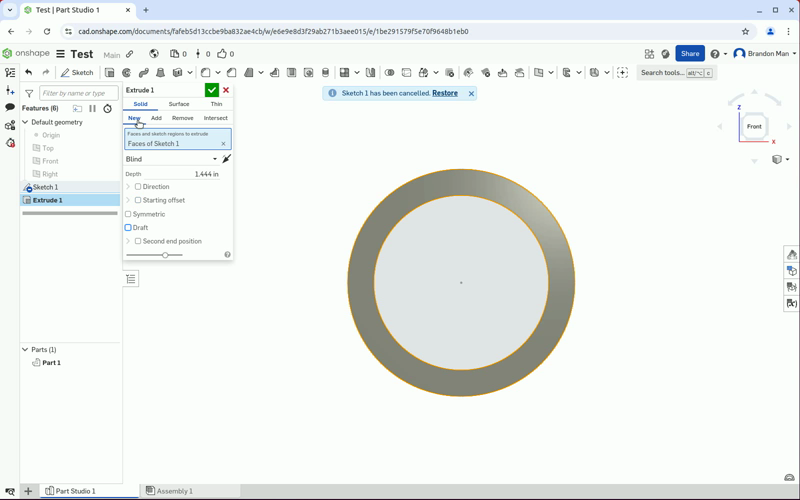
key(space)
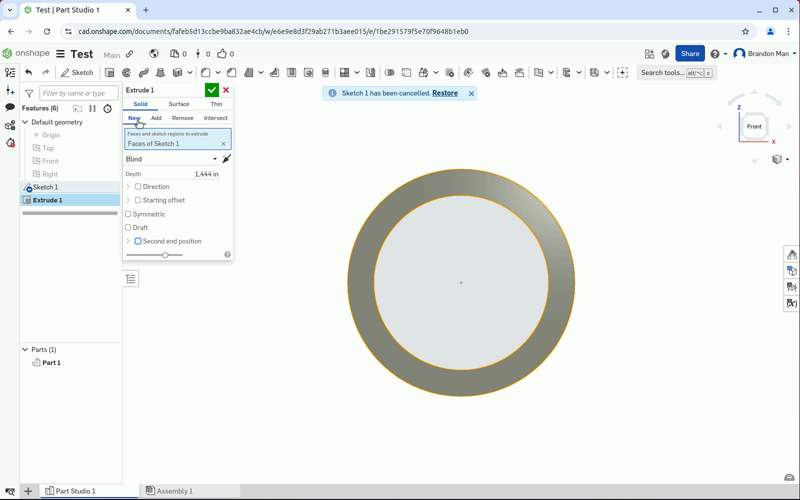
key(tab, 3)
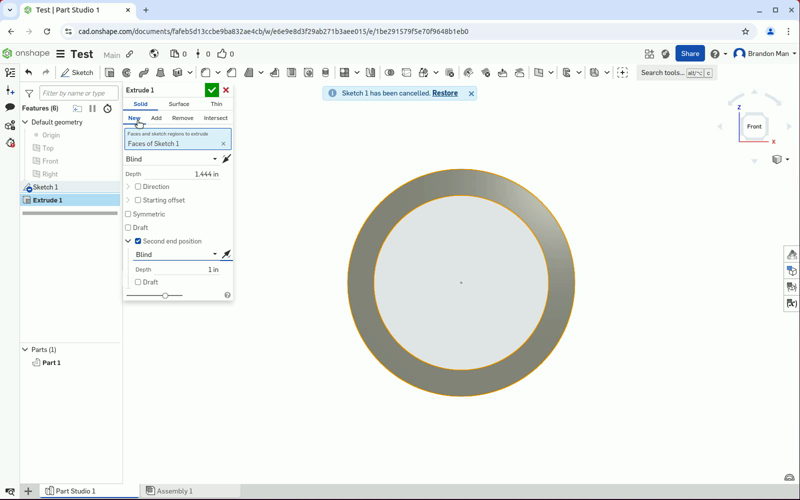
text(1.444)
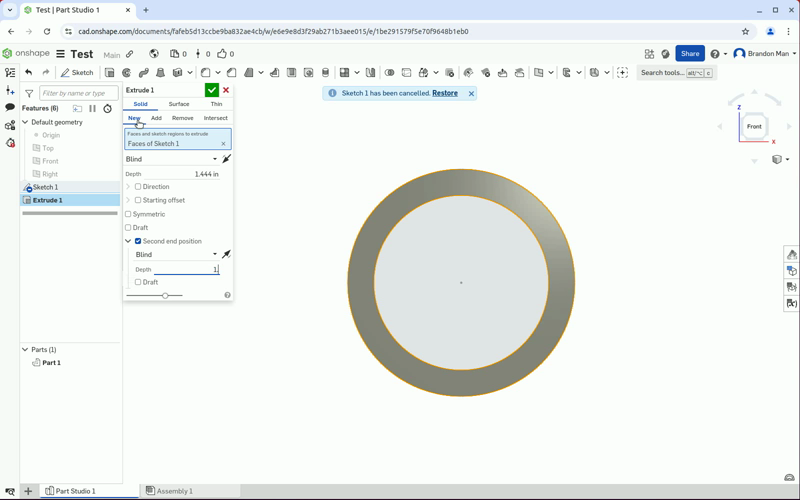
key(enter)
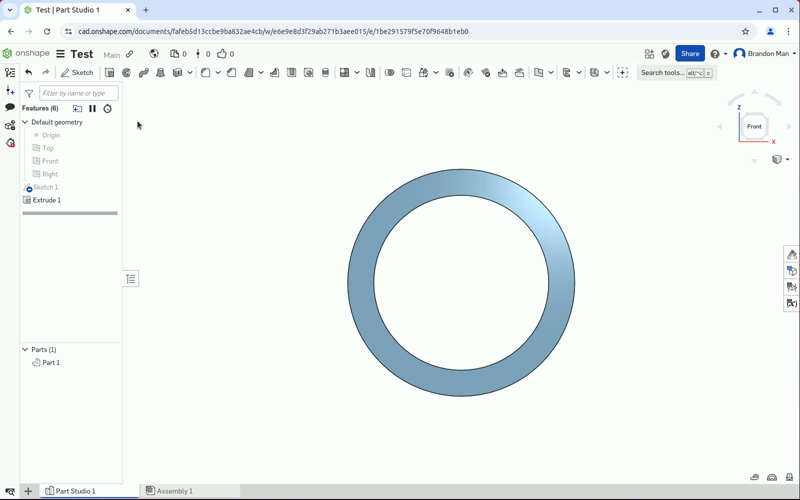
key(shift+h)
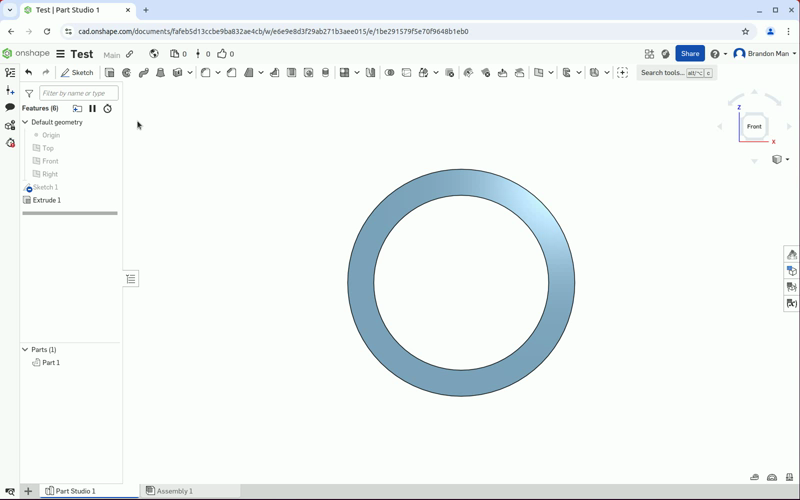
key(shift+h)
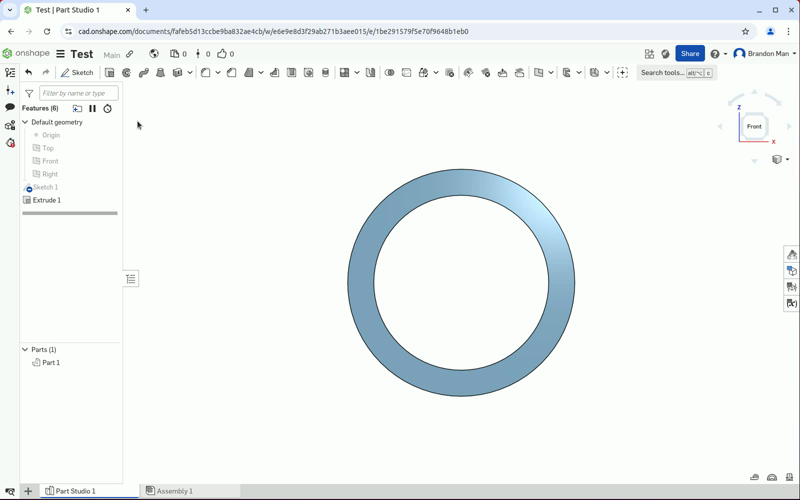
mouse_move(73, 189)
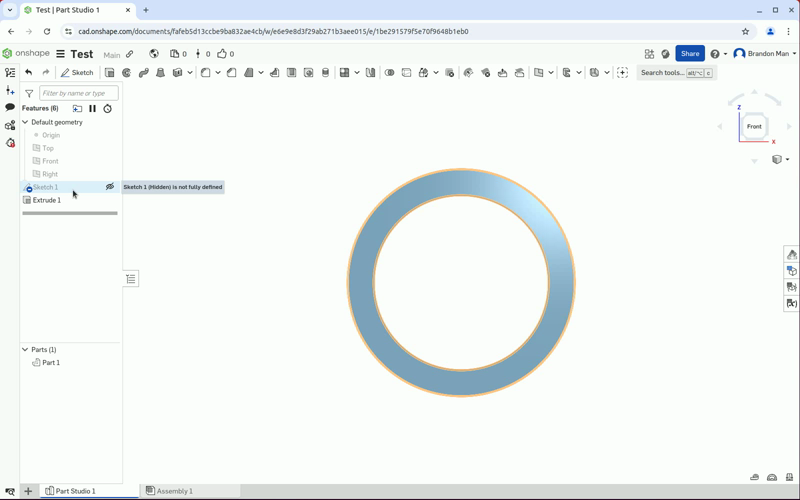
click(73, 189)
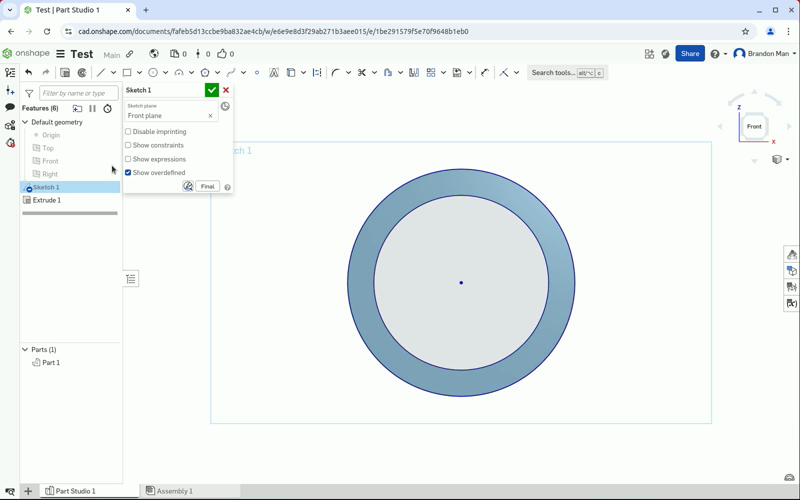
mouse_move(229, 92)
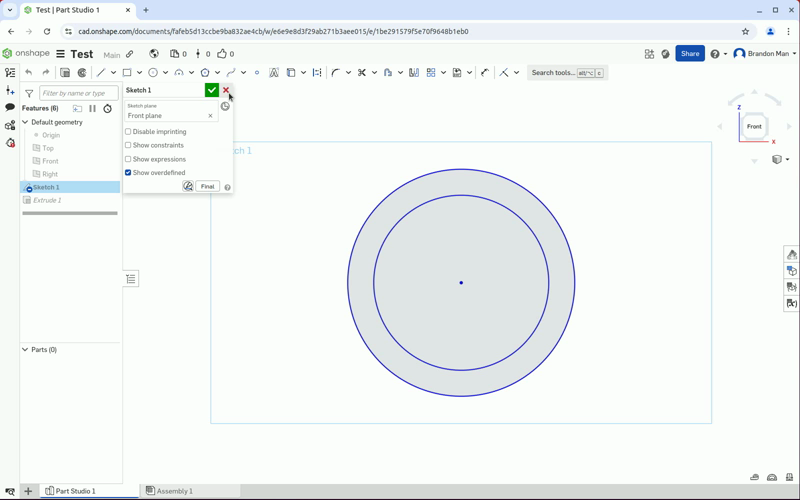
click(229, 92)
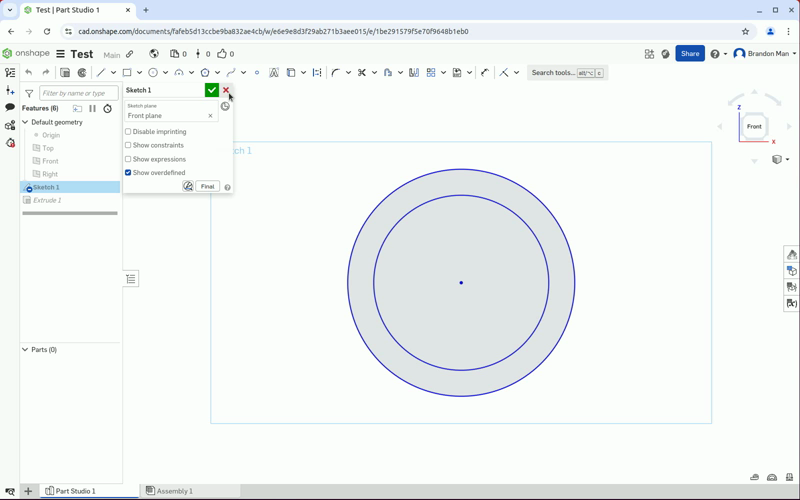
key(shift+s)
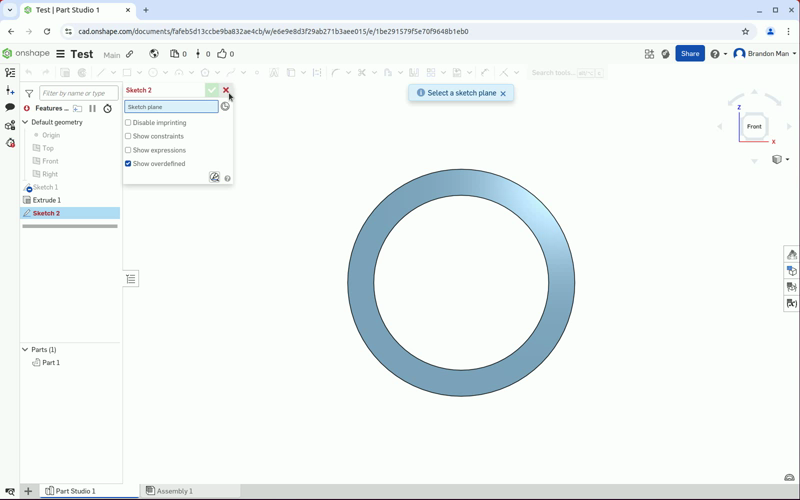
mouse_move(73, 163)
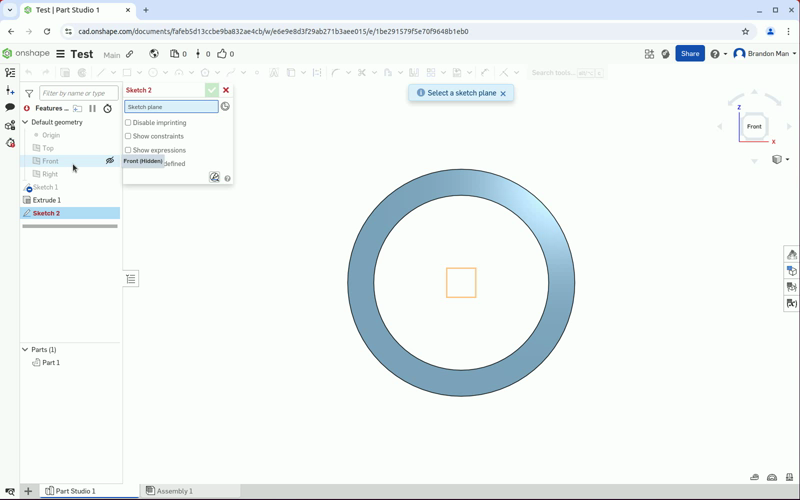
click(73, 163)
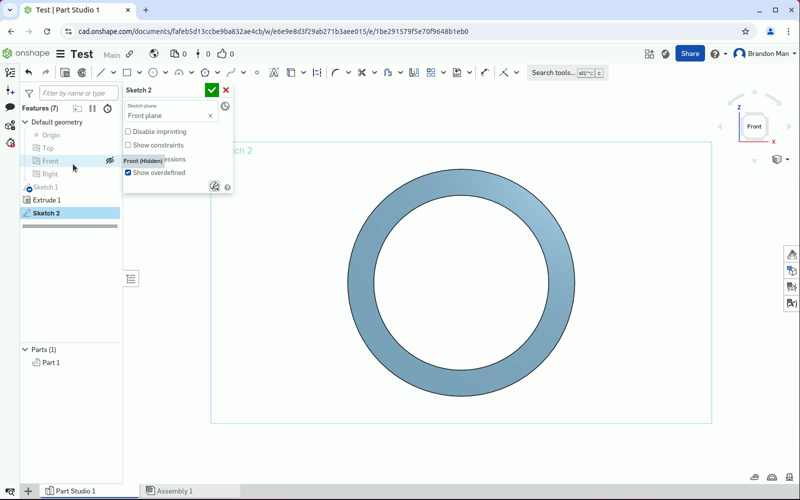
mouse_move(73, 352)
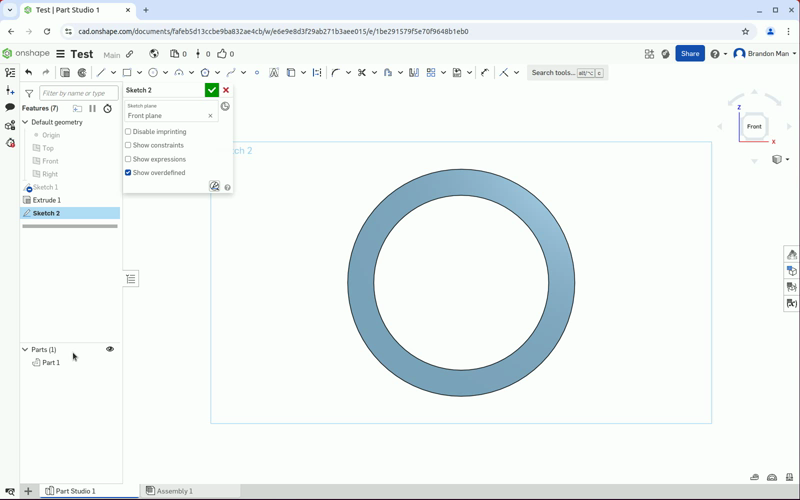
key(y)
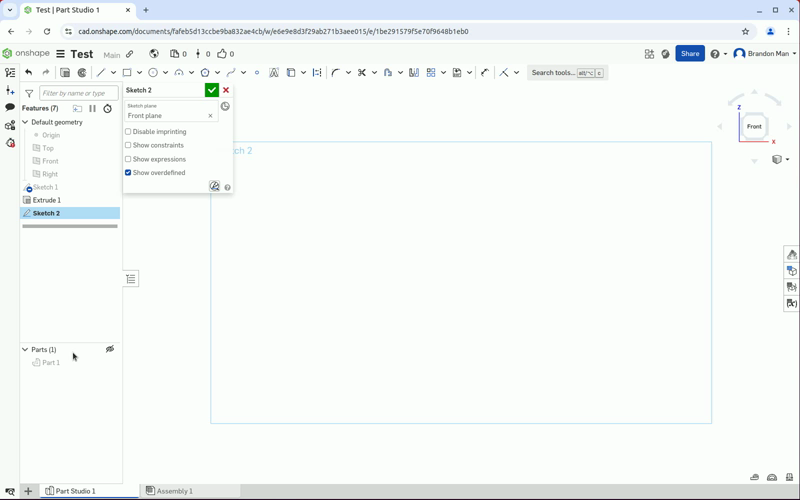
key(c)
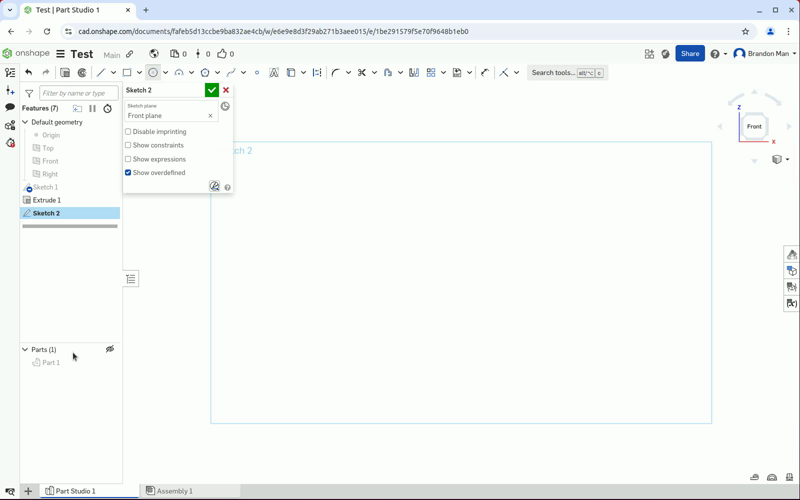
key_down(shift)
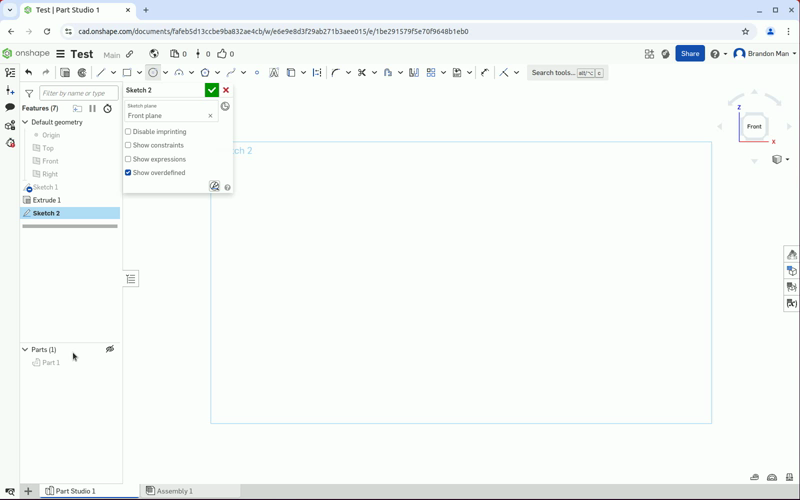
mouse_move(461, 282)
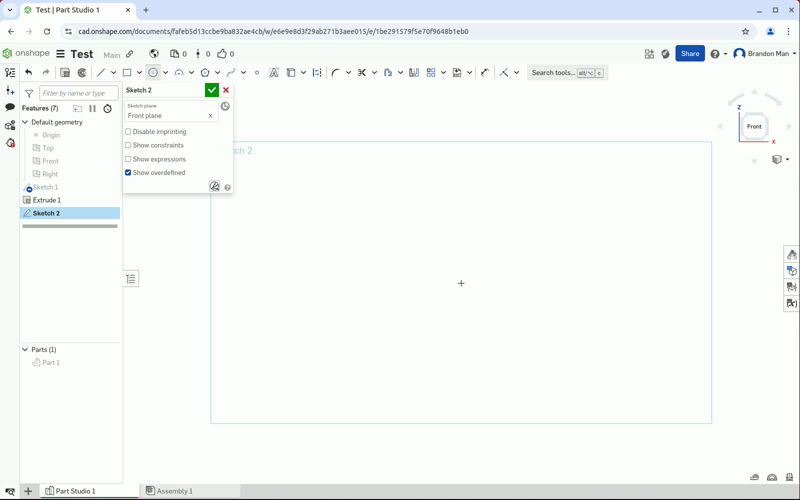
click(461, 282)
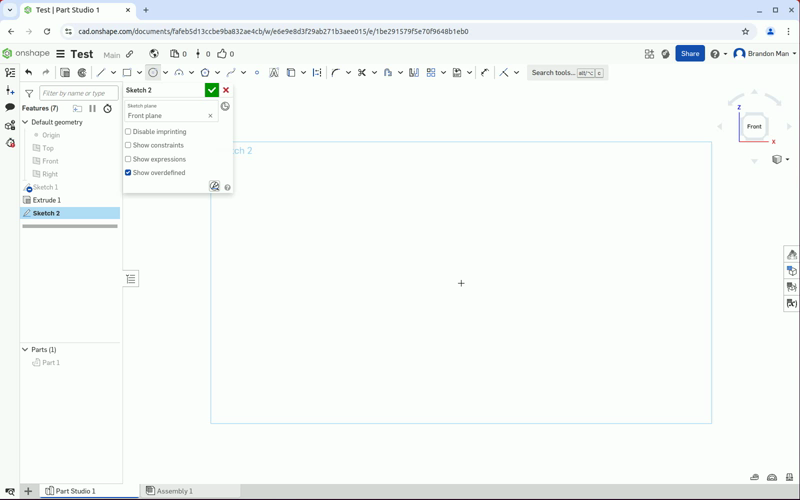
key_up(shift)
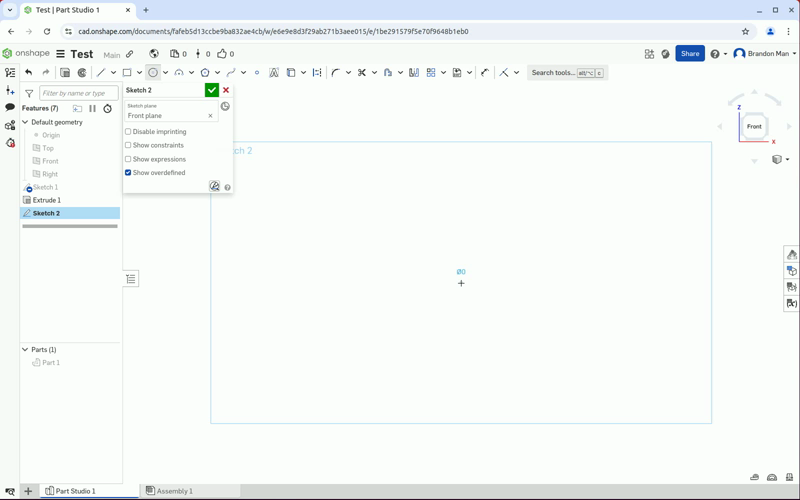
mouse_move(549, 282)
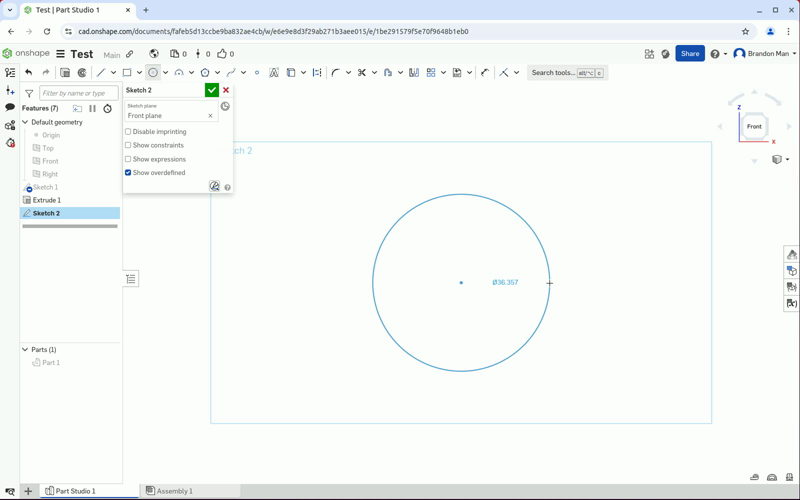
click(549, 282)
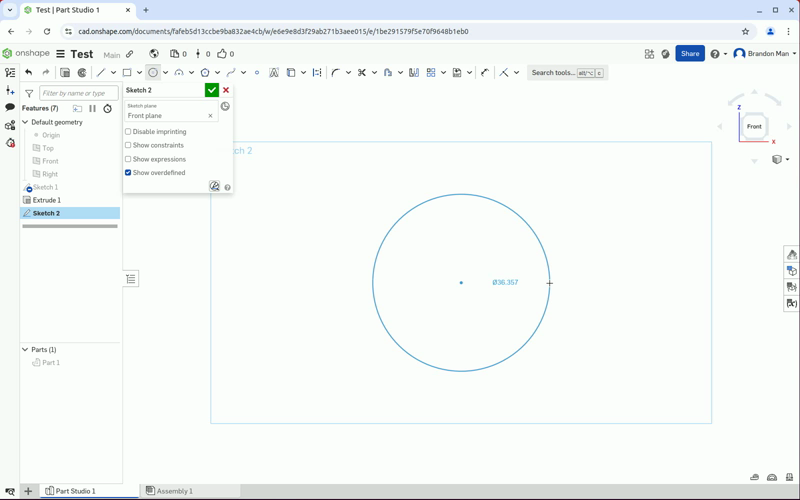
key(esc)
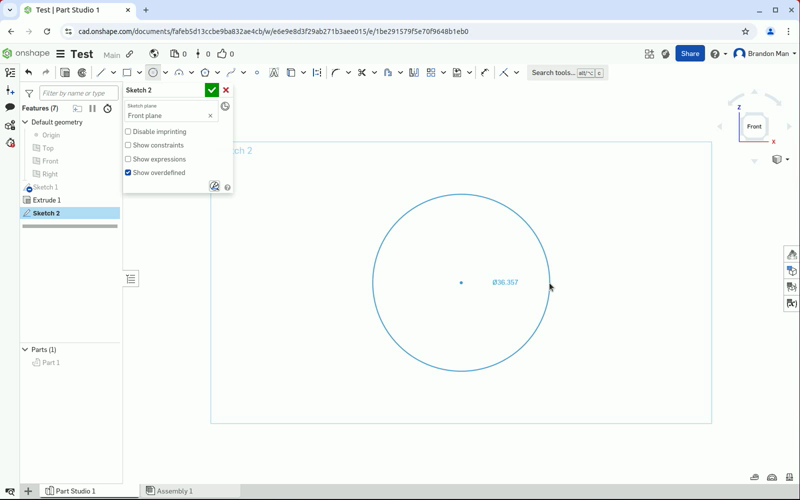
key(c)
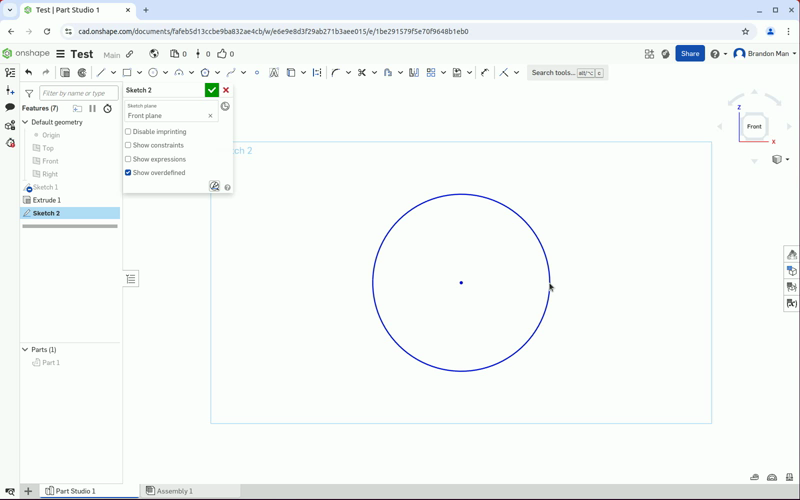
key_down(shift)
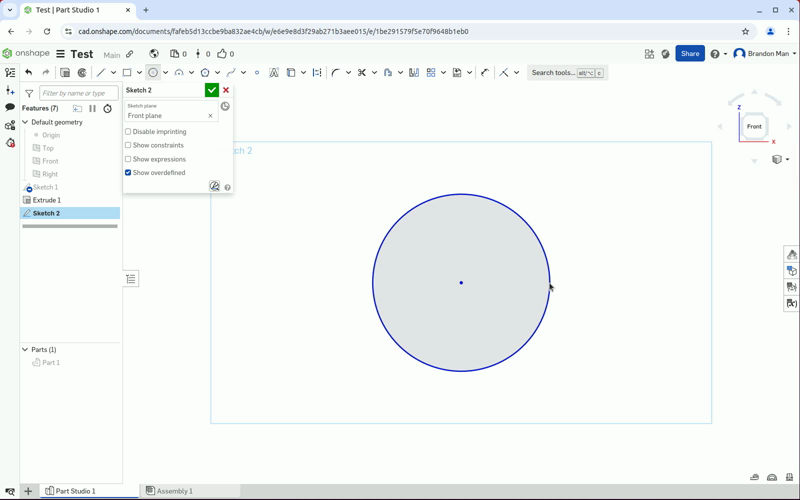
mouse_move(461, 282)
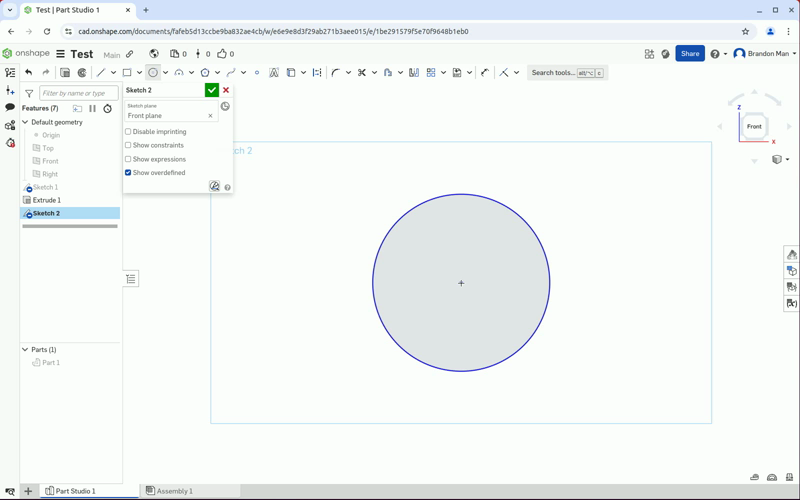
click(461, 282)
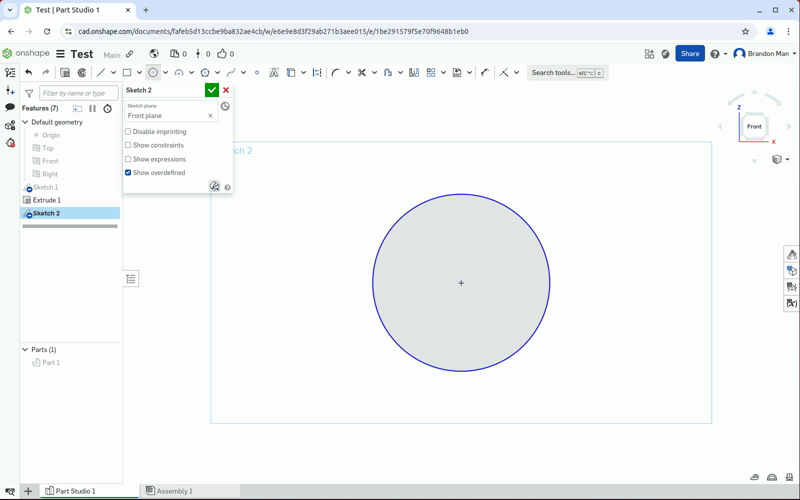
key_up(shift)
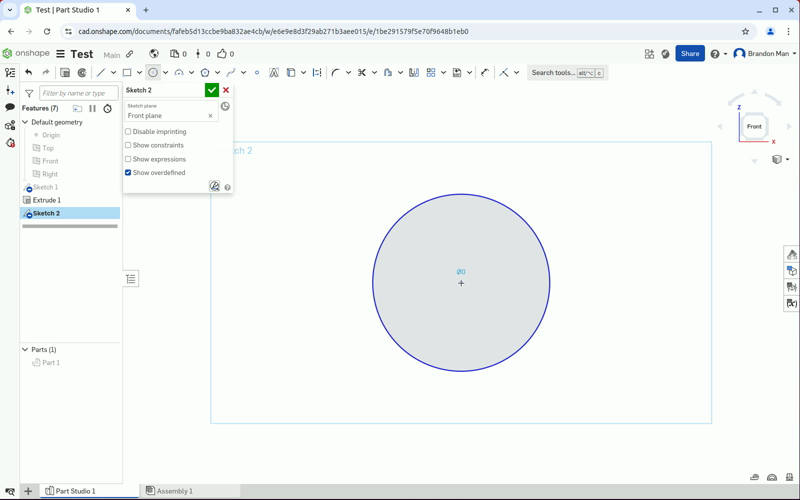
mouse_move(496, 282)
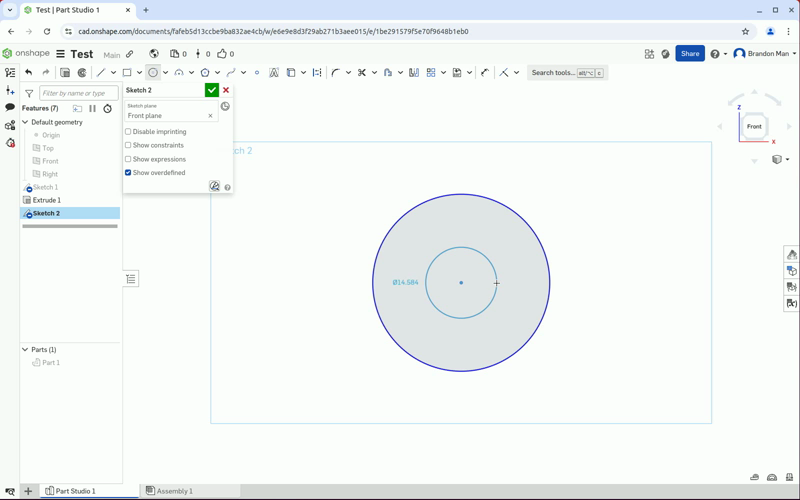
click(496, 282)
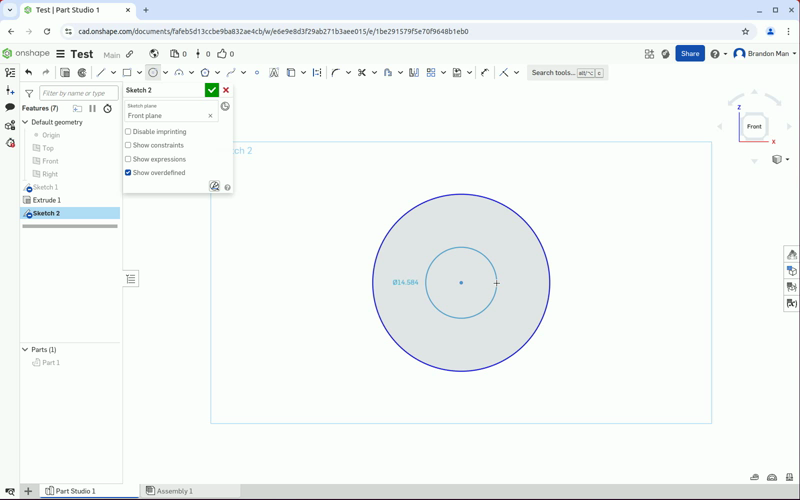
key(esc)
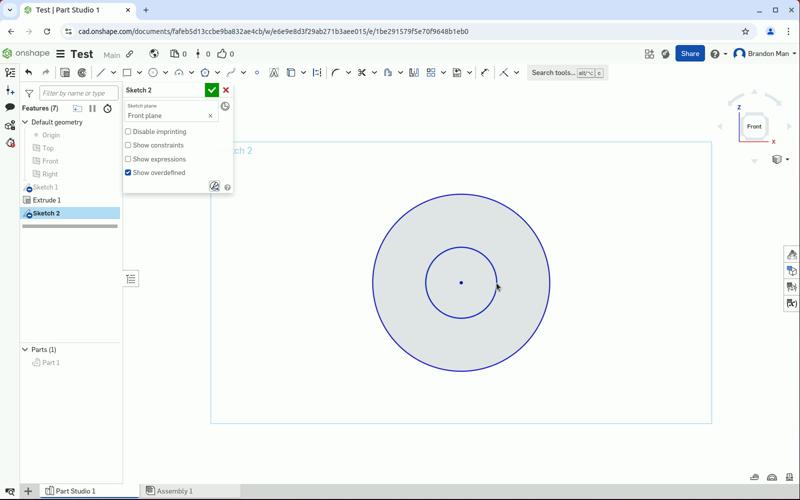
mouse_move(442, 351)
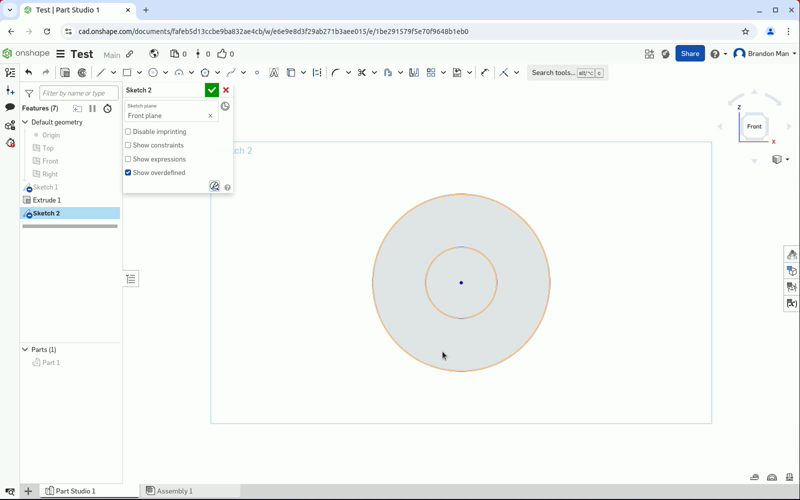
click(442, 351)
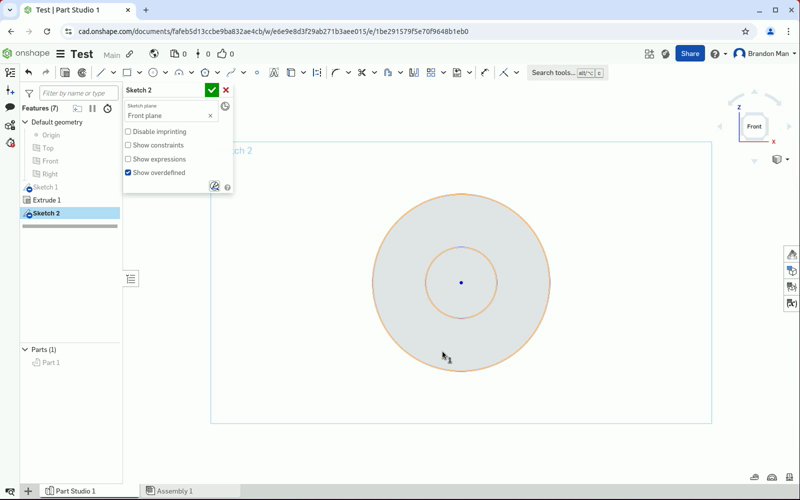
mouse_move(73, 352)
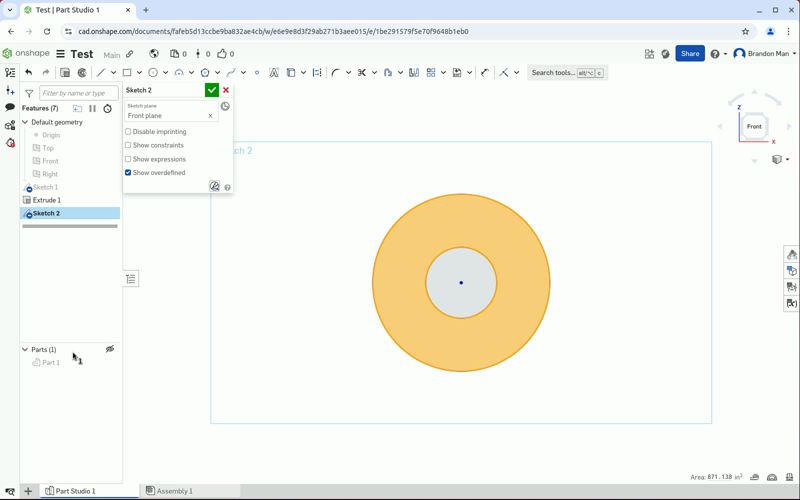
key(shift+y)
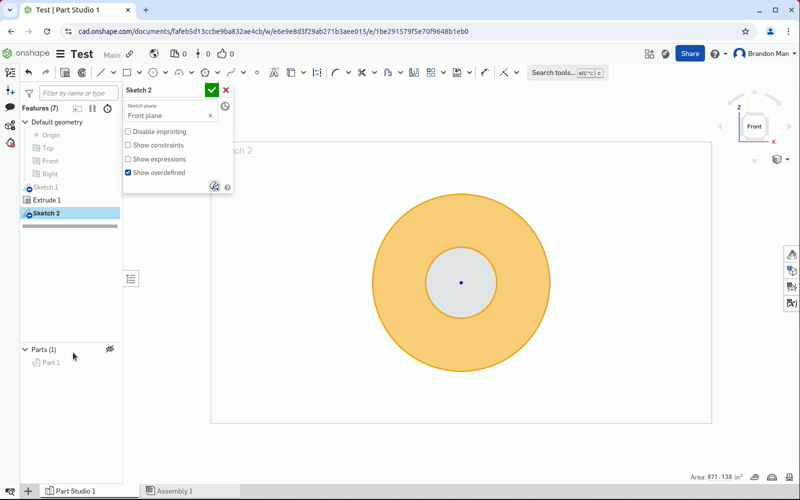
key(shift+e)
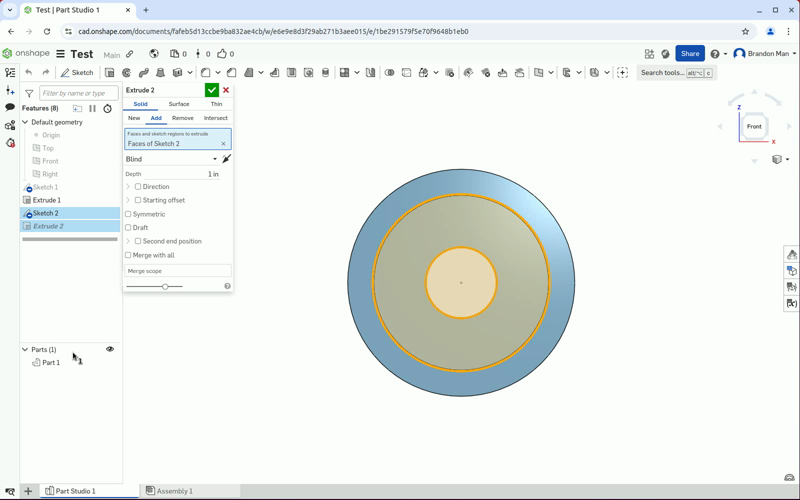
mouse_move(143, 106)
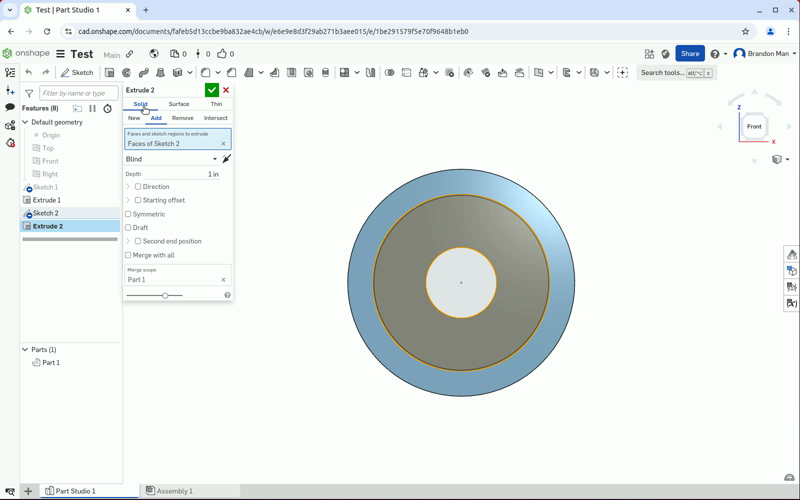
click(143, 106)
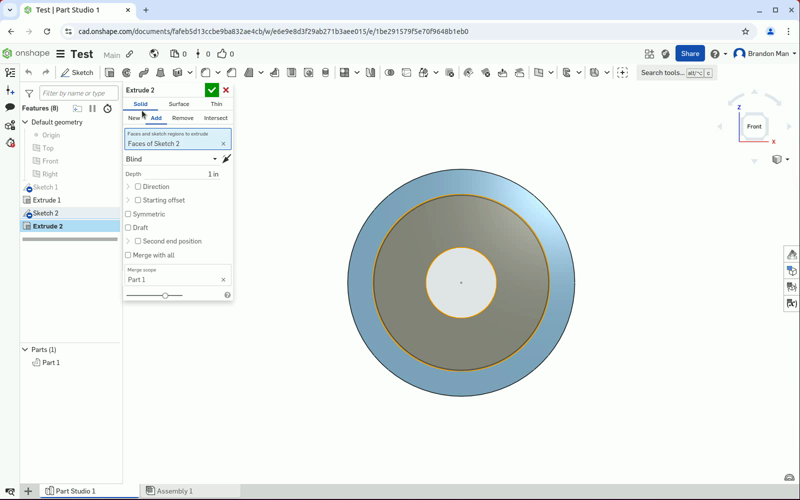
mouse_move(137, 120)
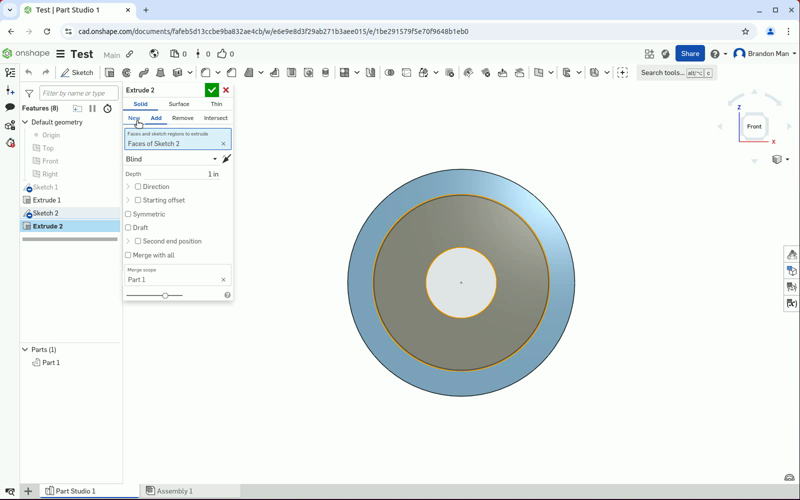
click(137, 120)
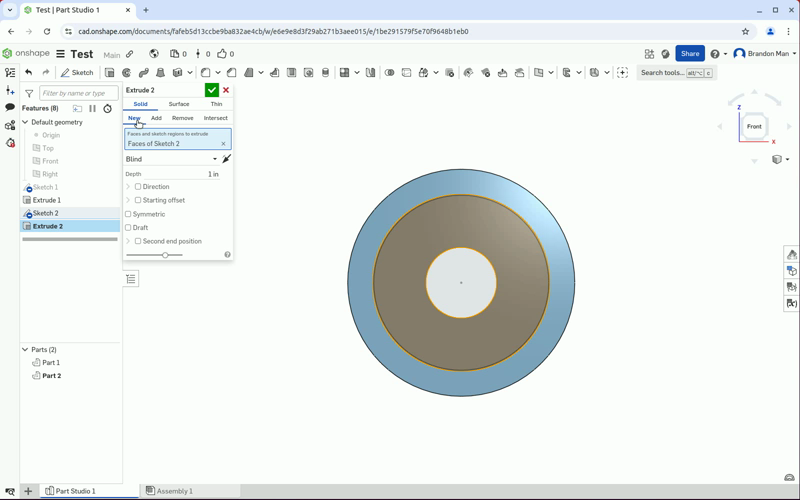
key(tab, 4)
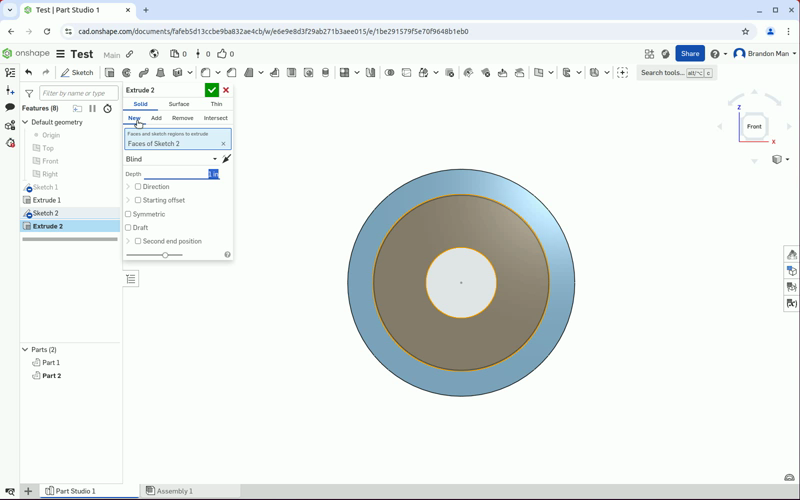
text(0.481)
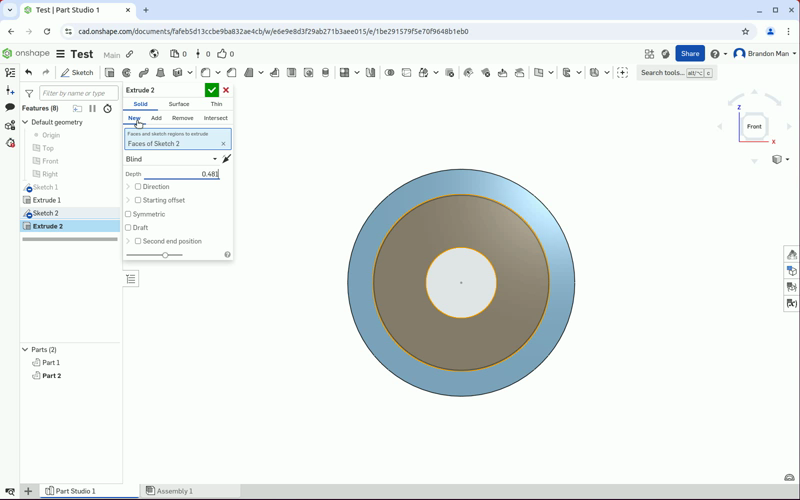
key(tab, 3)
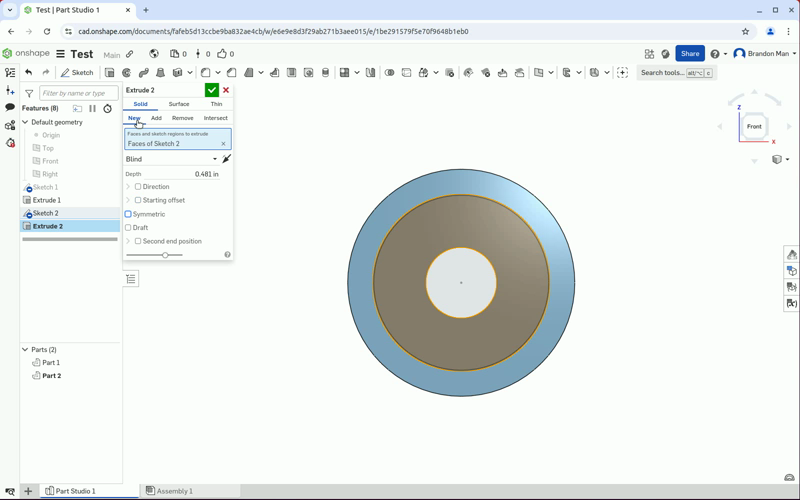
key(tab, 2)
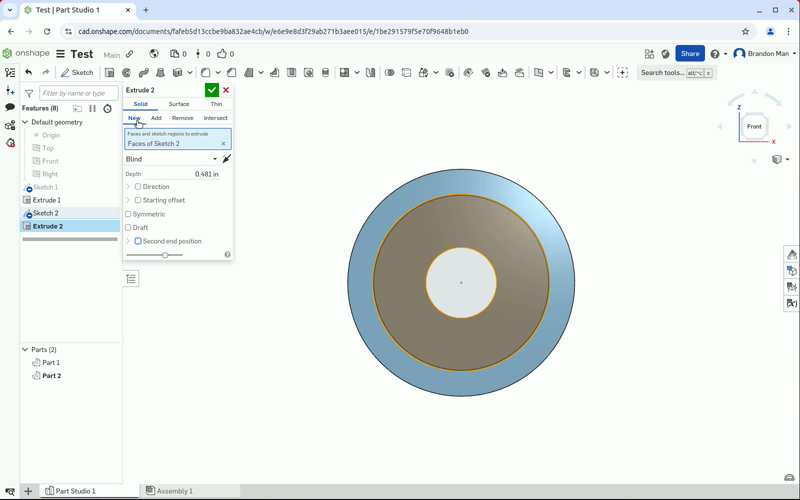
key(space)
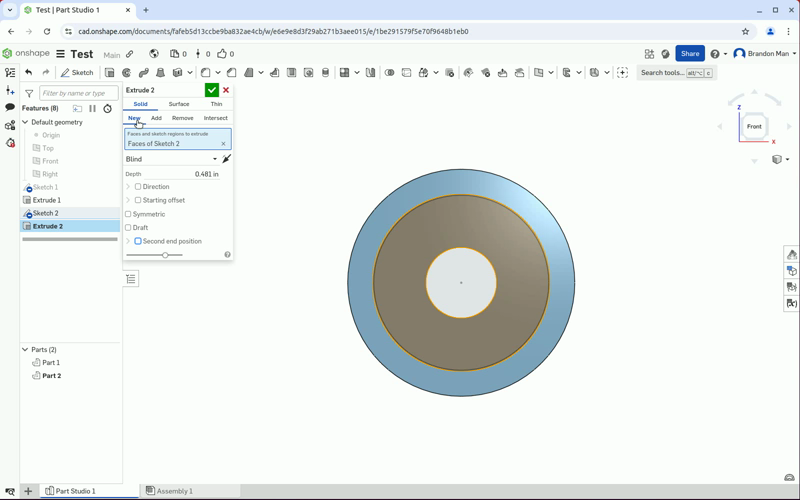
key(tab, 3)
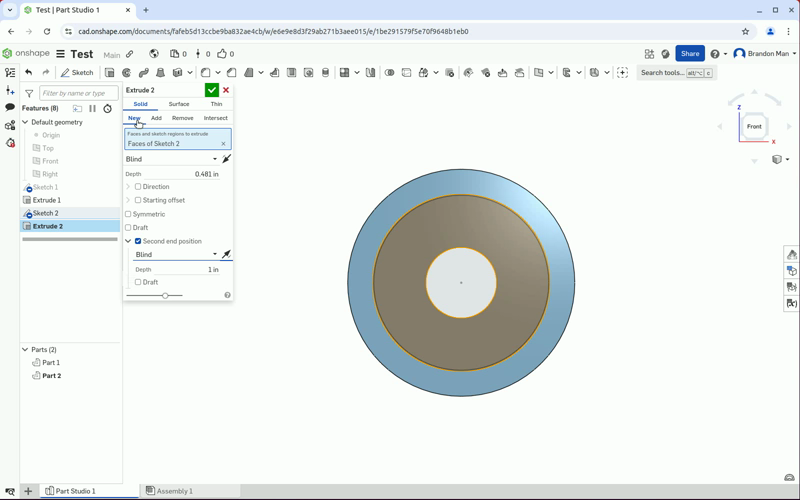
text(0.481)
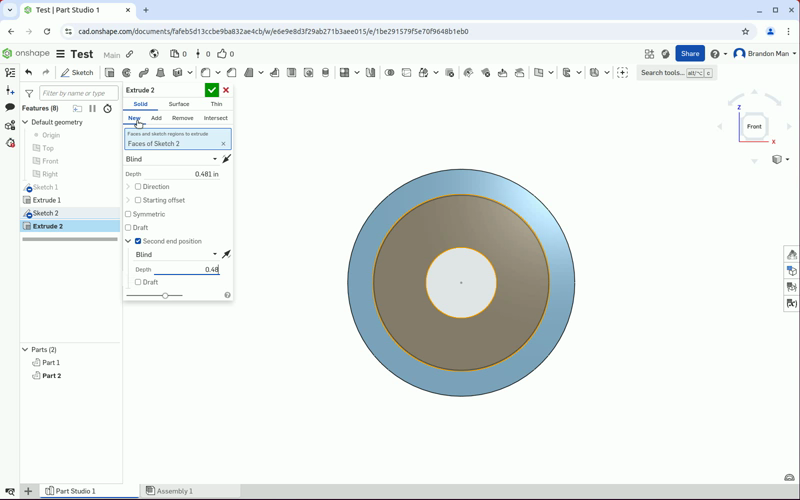
key(enter)
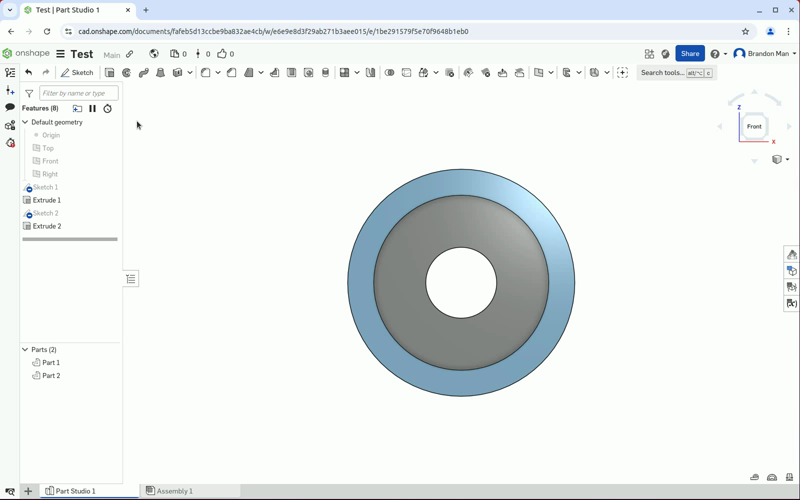
key(shift+h)
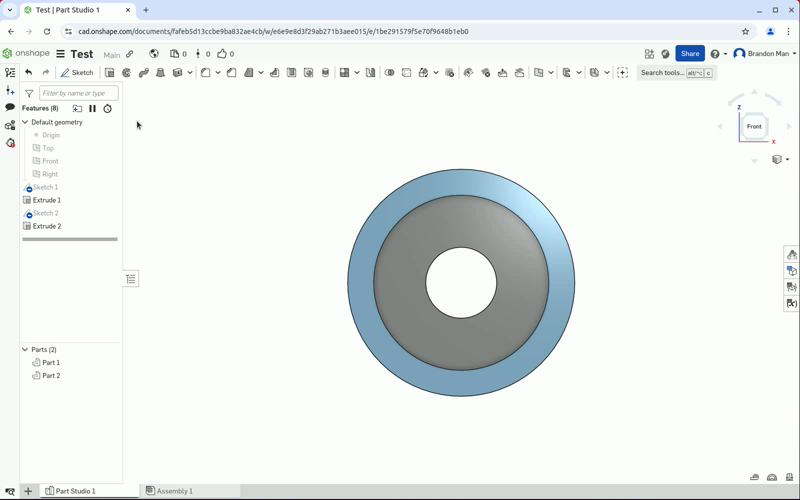
key(shift+h)
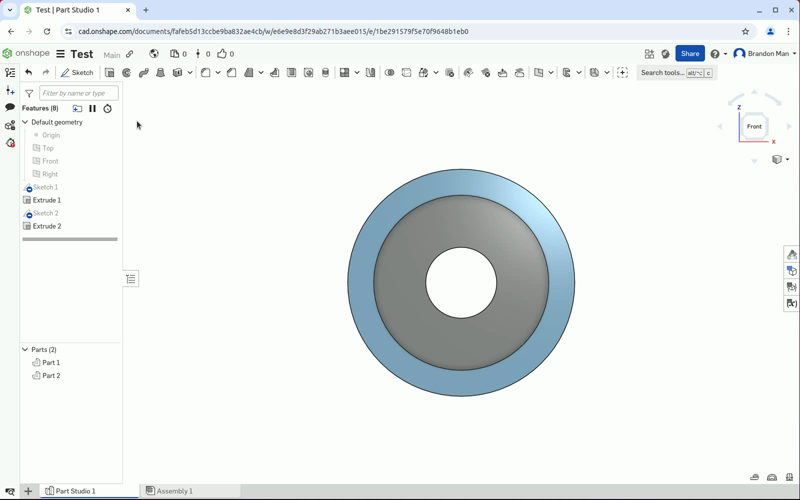
mouse_move(73, 189)
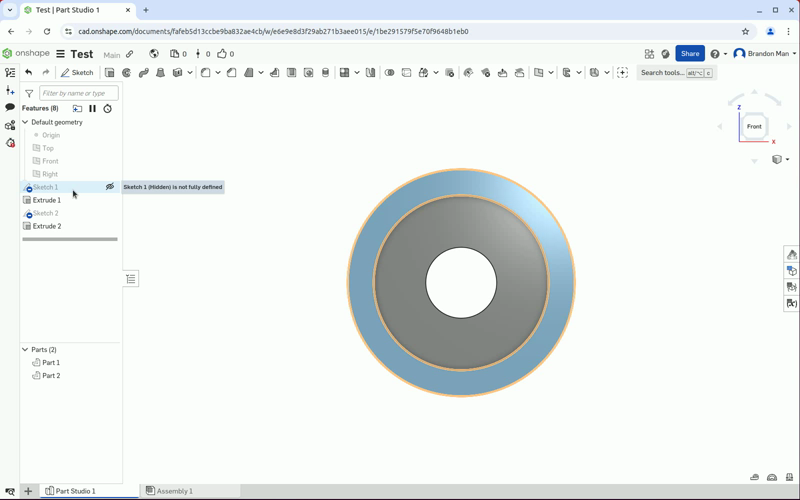
click(73, 189)
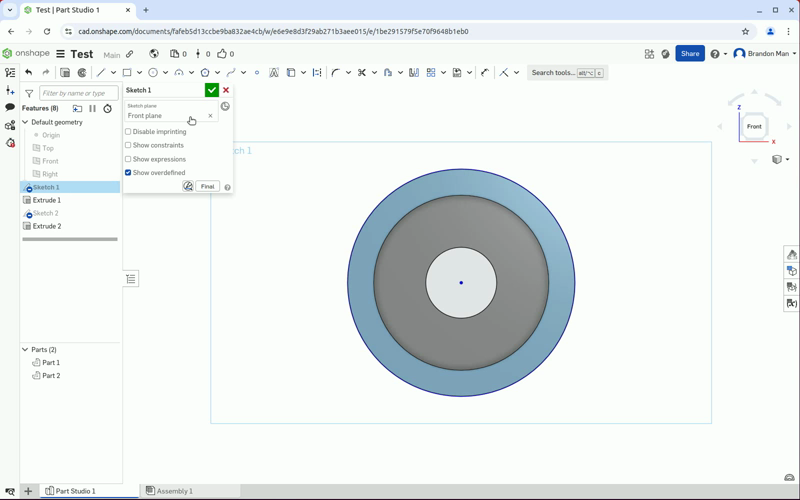
mouse_move(229, 92)
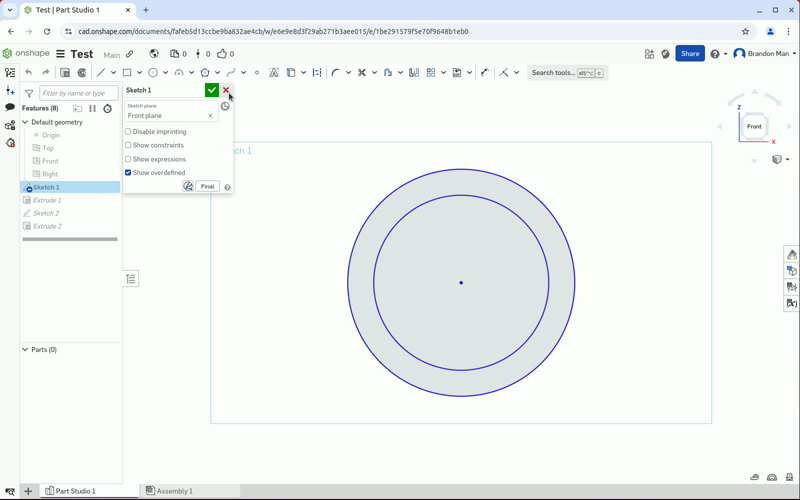
click(229, 92)
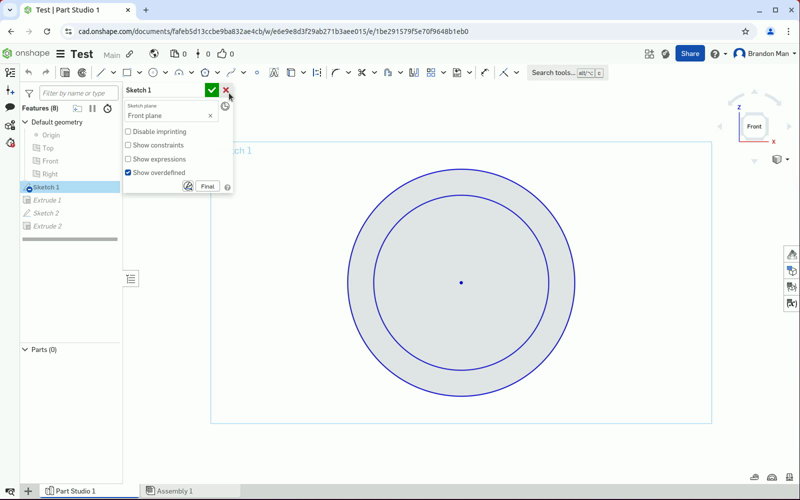
key(shift+s)
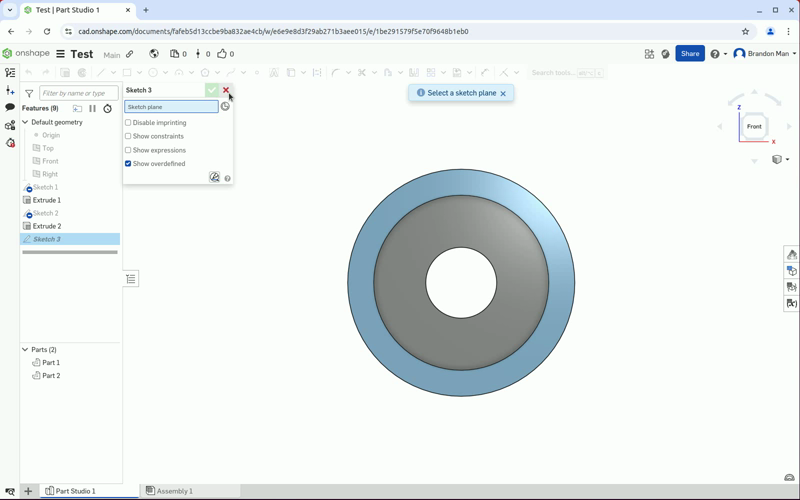
mouse_move(73, 163)
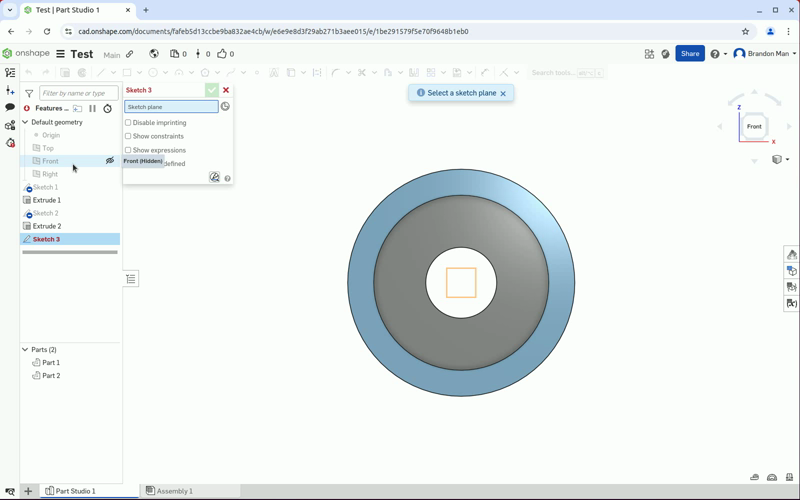
click(73, 163)
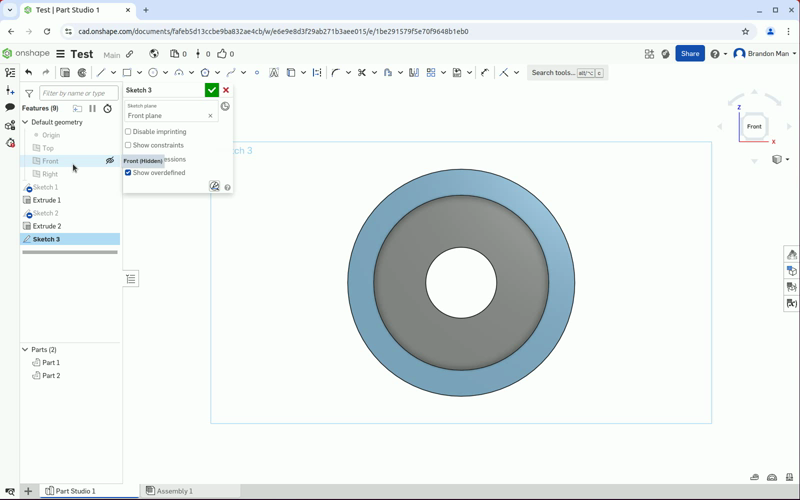
mouse_move(73, 352)
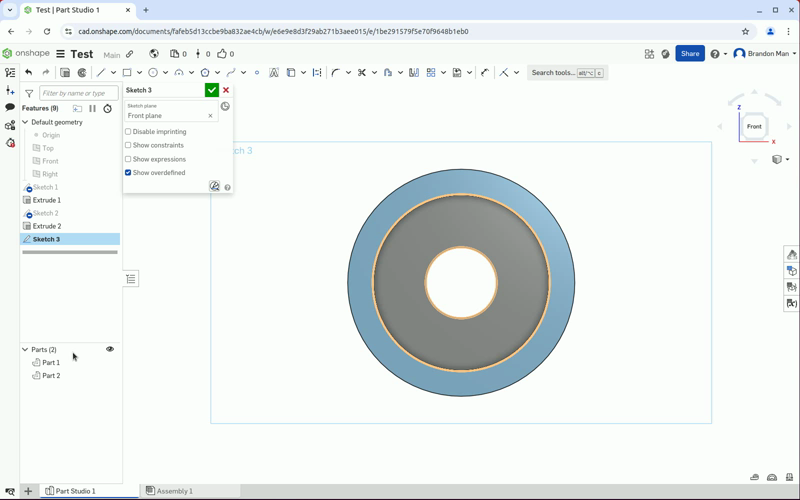
key(y)
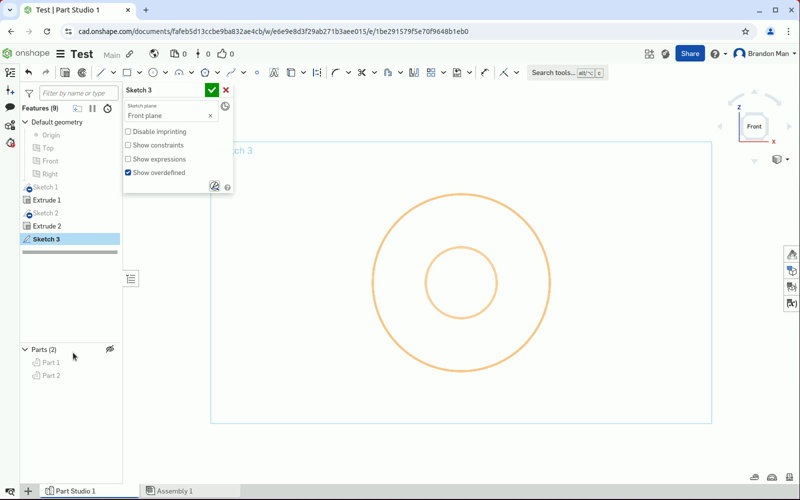
key(c)
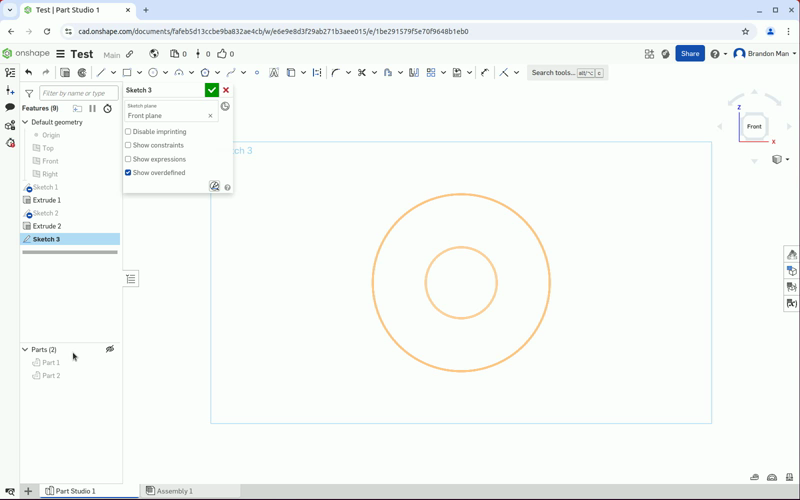
key_down(shift)
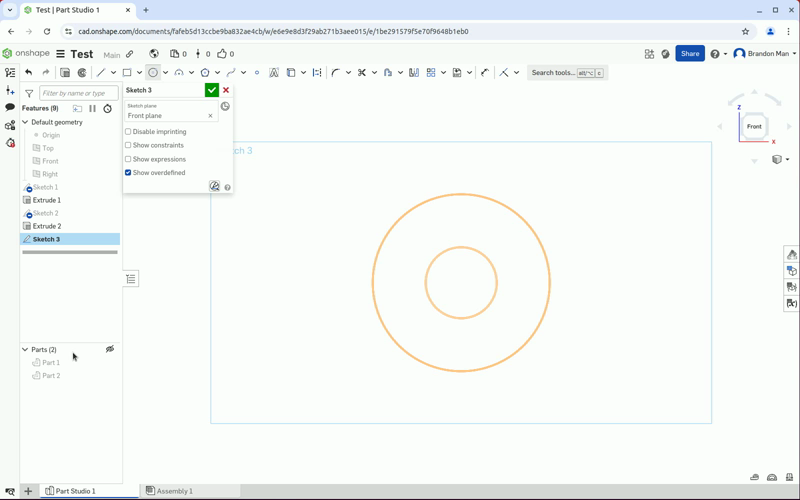
mouse_move(461, 282)
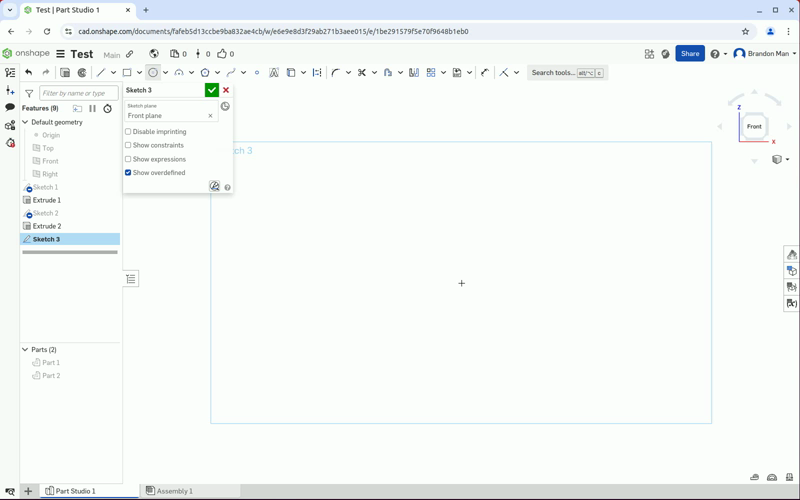
click(461, 282)
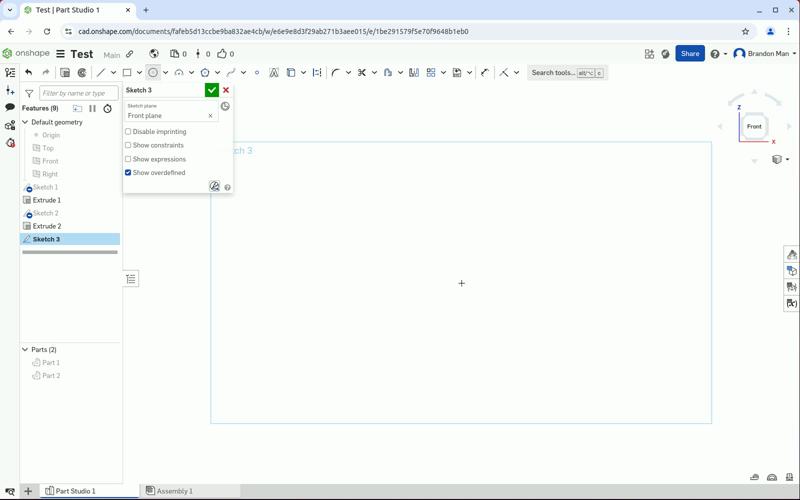
key_up(shift)
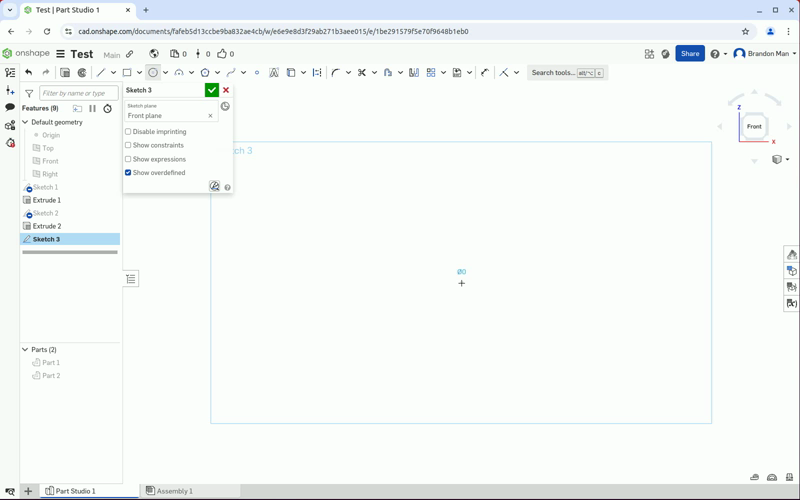
mouse_move(498, 282)
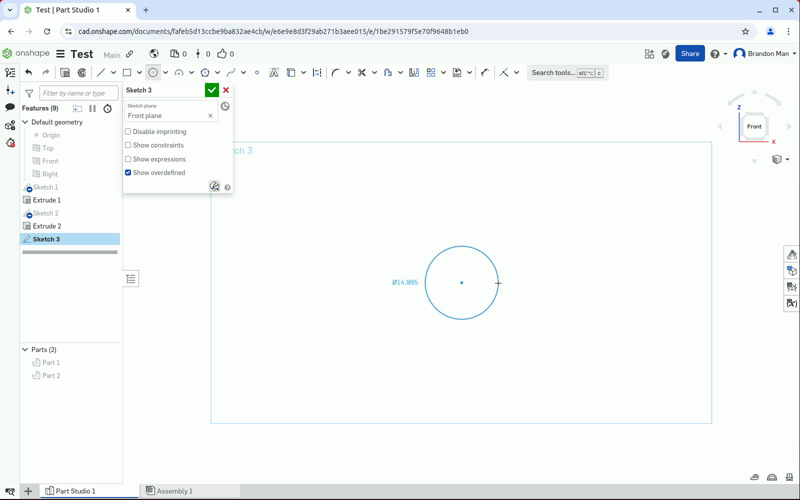
click(498, 282)
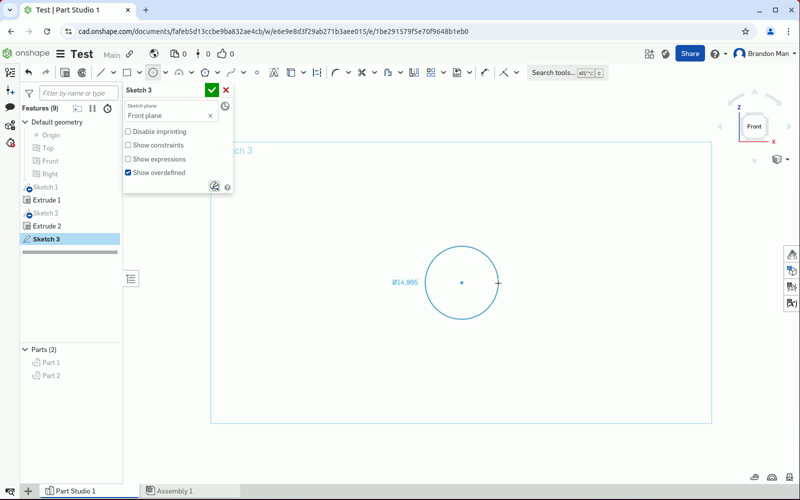
key(esc)
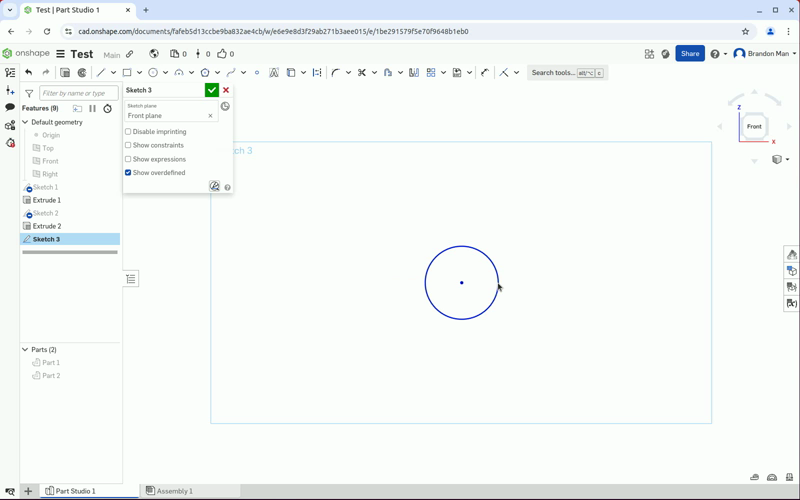
key(c)
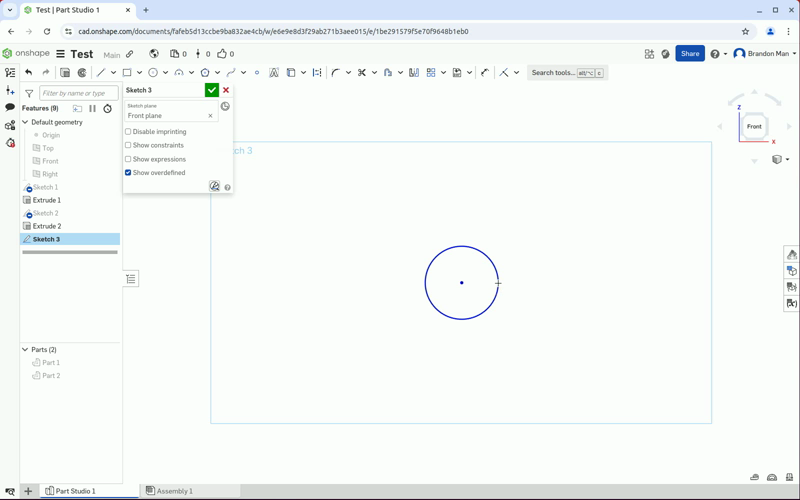
key_down(shift)
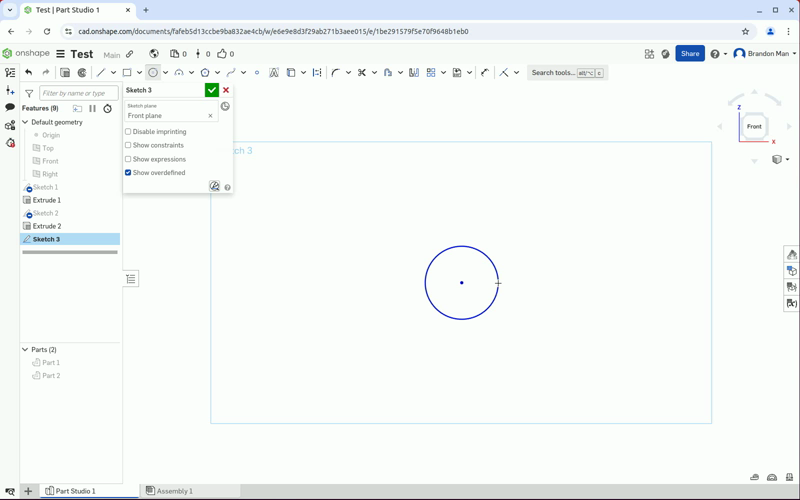
mouse_move(461, 282)
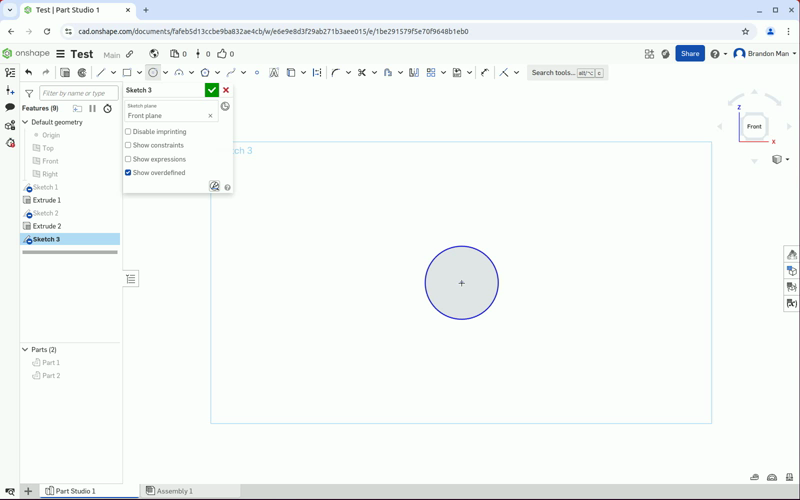
click(461, 282)
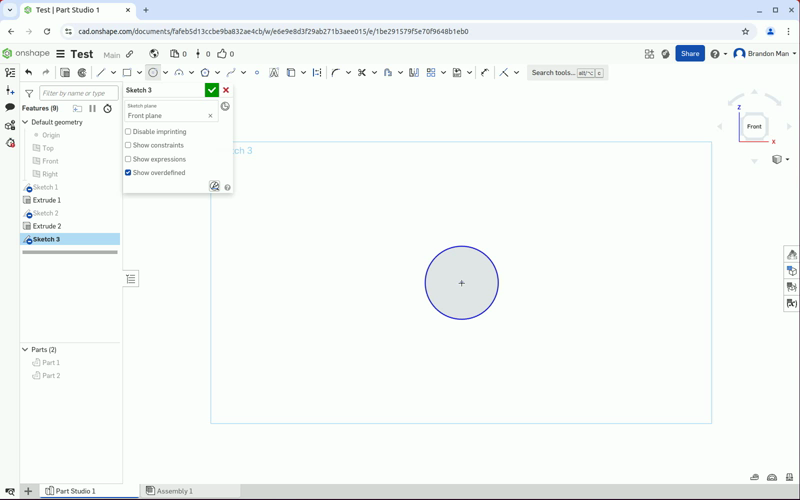
key_up(shift)
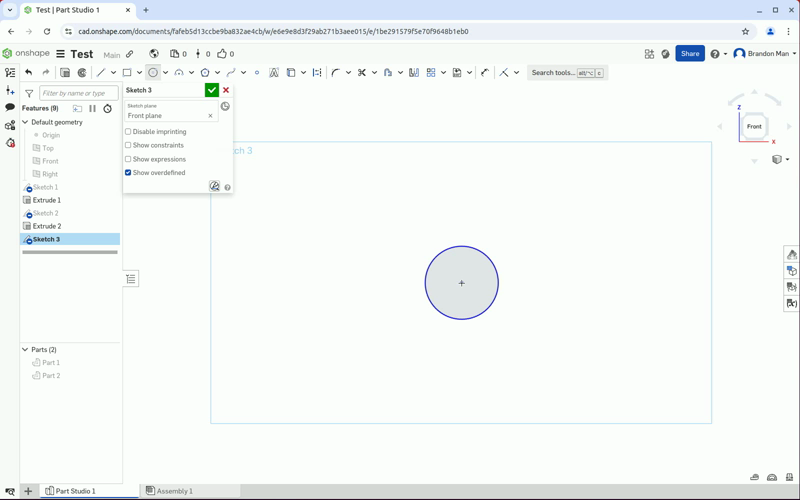
mouse_move(486, 282)
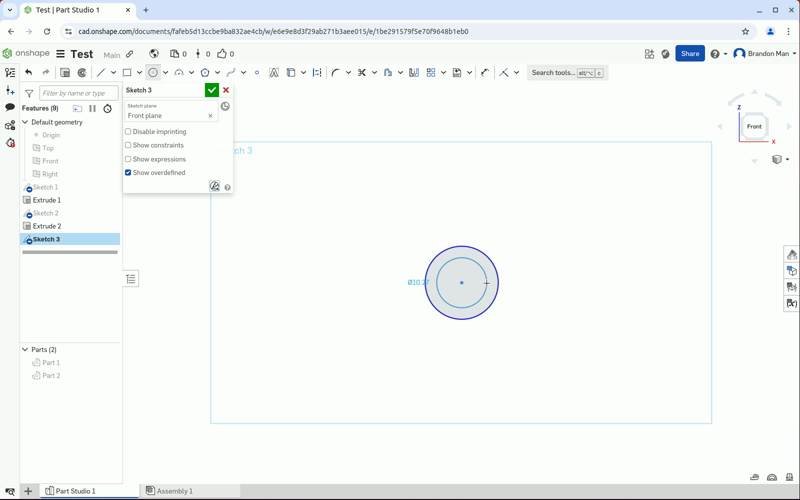
click(486, 282)
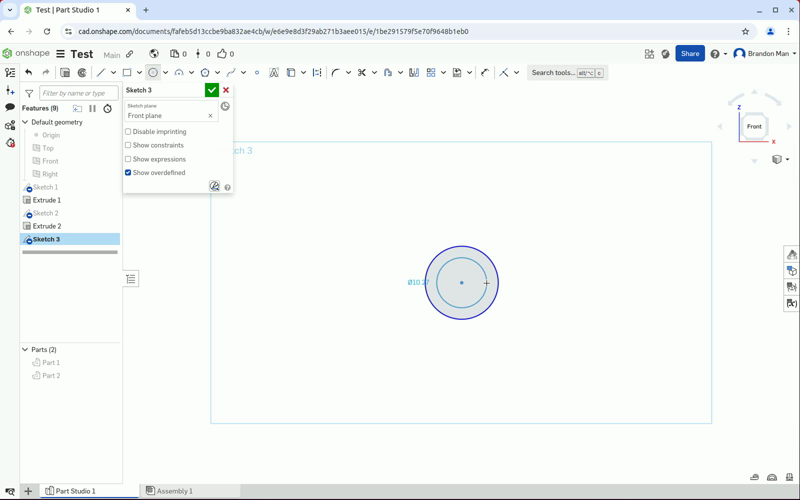
key(esc)
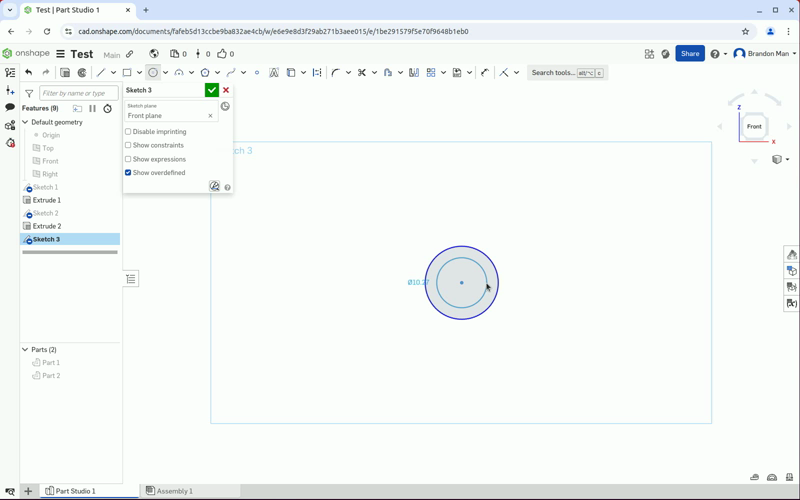
mouse_move(493, 279)
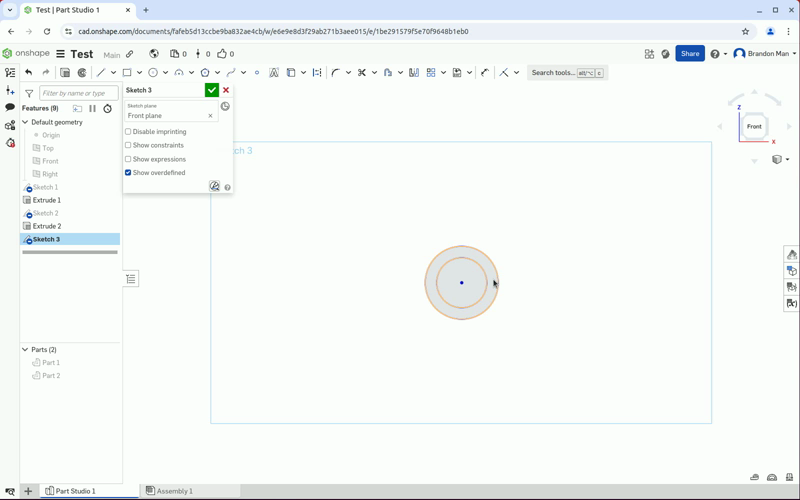
click(493, 279)
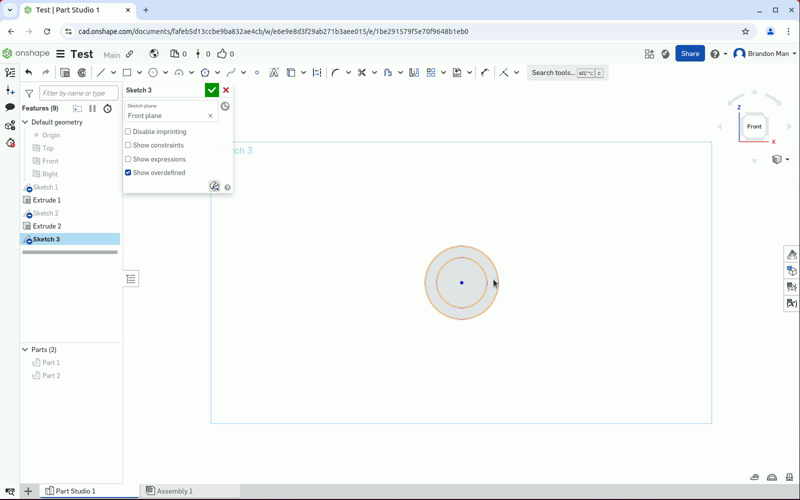
mouse_move(73, 352)
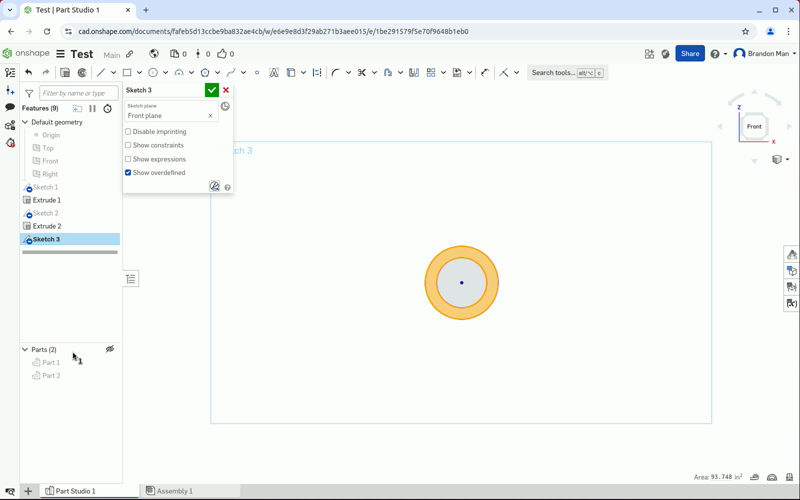
key(shift+y)
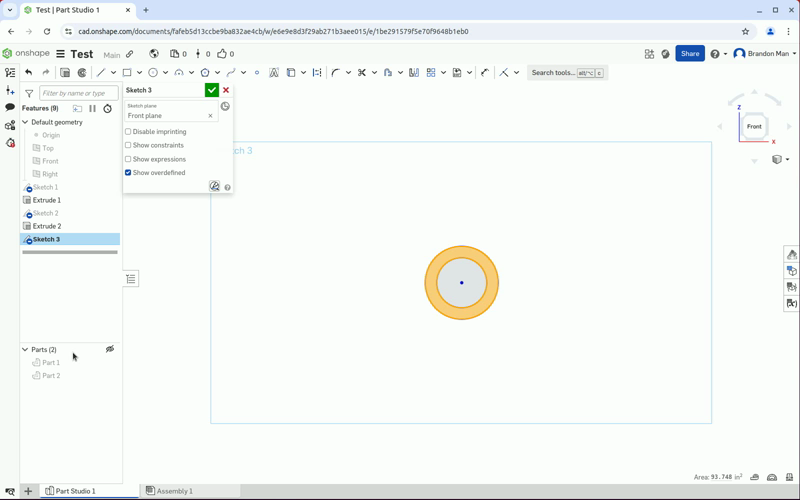
key(shift+e)
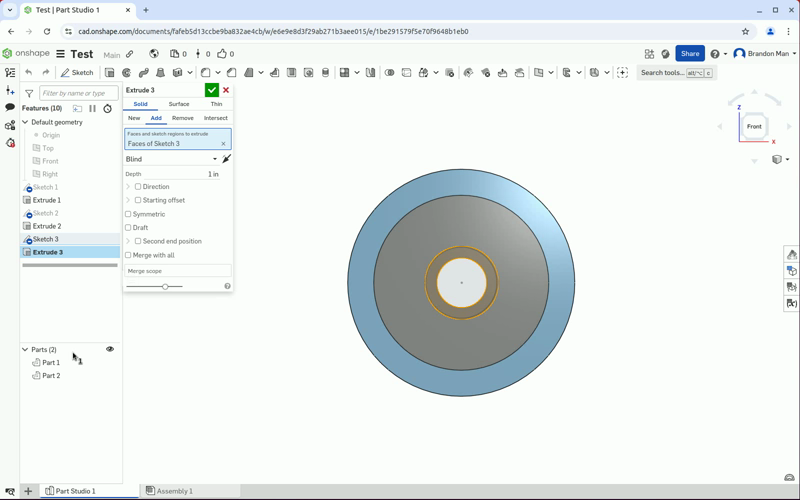
mouse_move(143, 106)
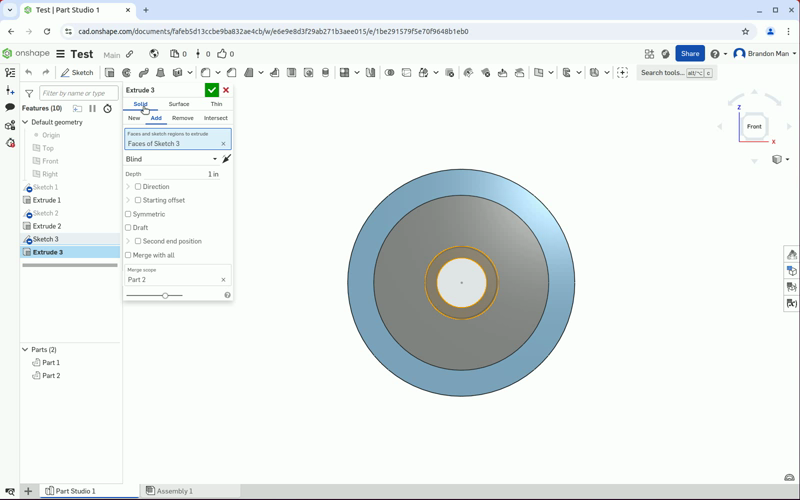
click(143, 106)
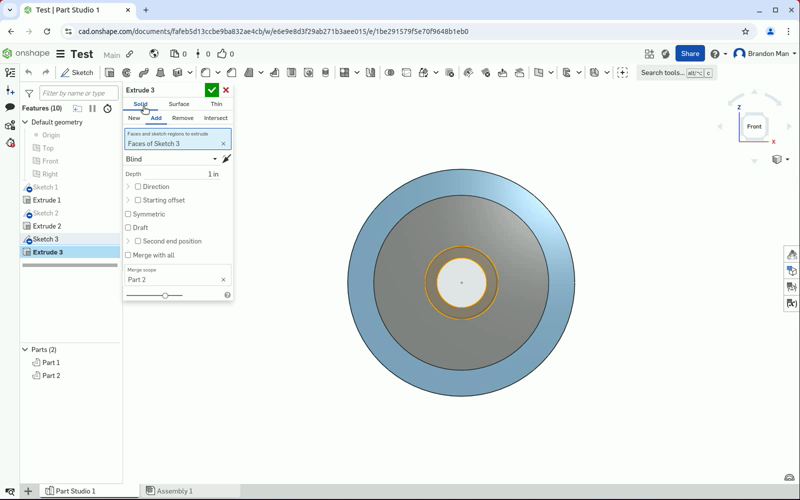
mouse_move(137, 120)
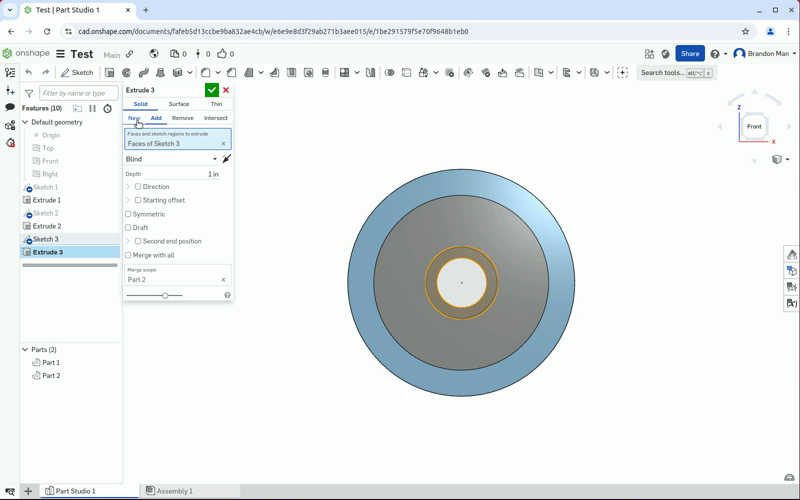
click(137, 120)
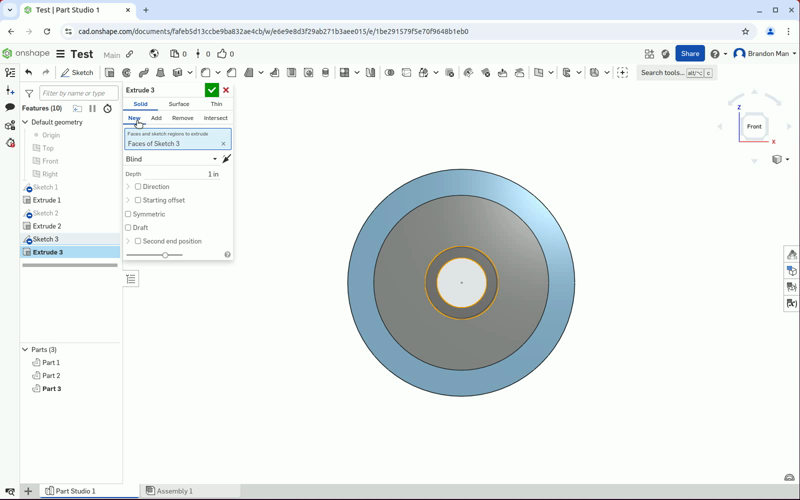
key(tab, 4)
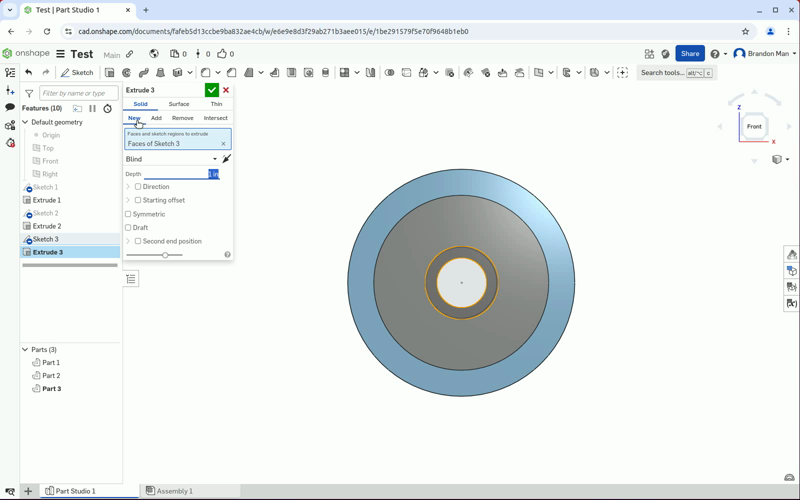
text(1.444)
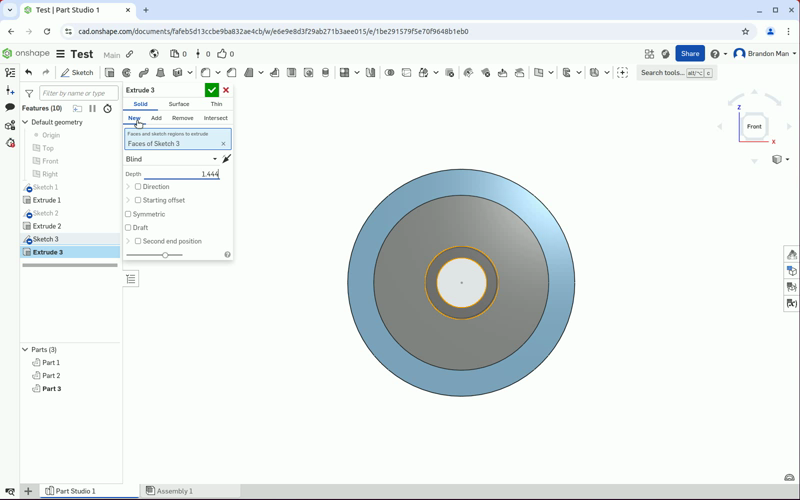
key(tab, 3)
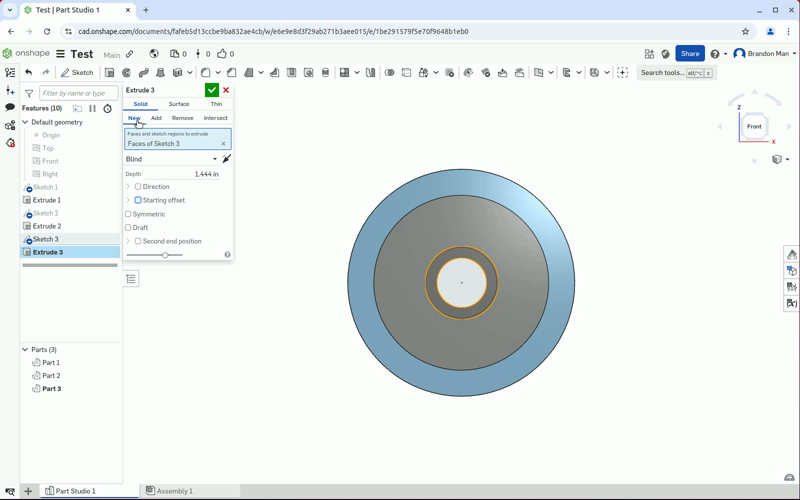
key(tab, 2)
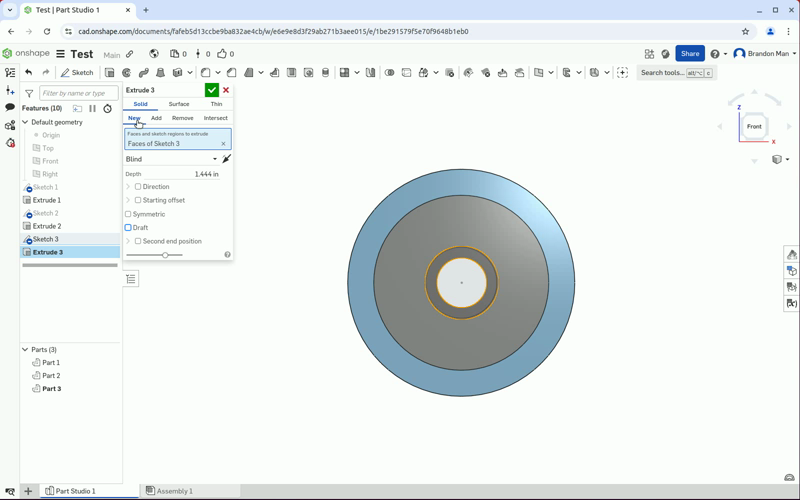
key(space)
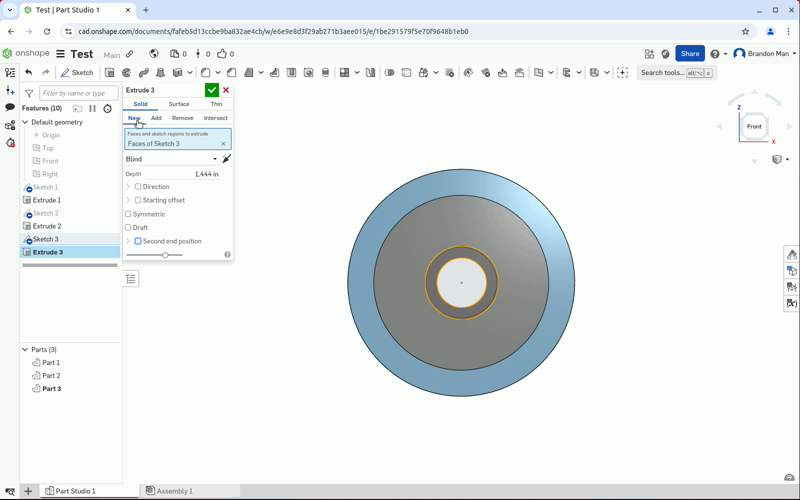
key(tab, 3)
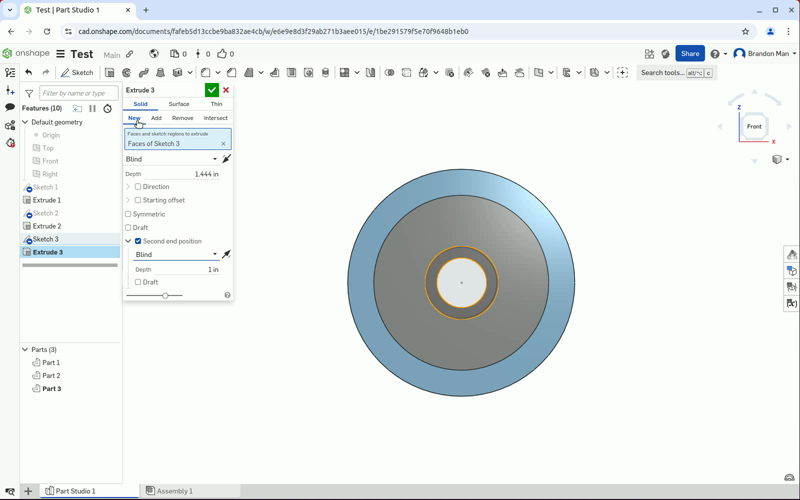
text(1.444)
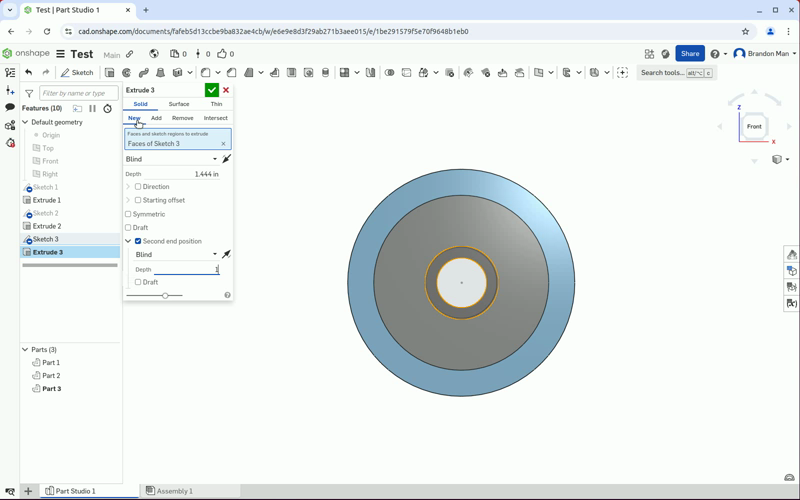
key(enter)
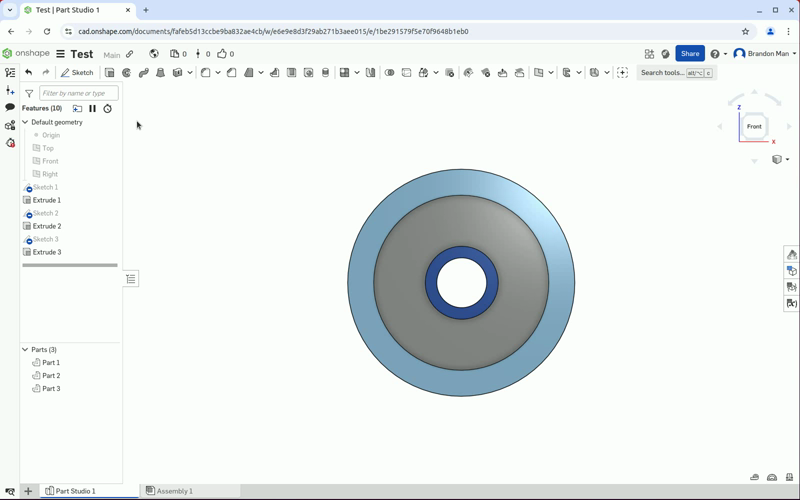
key(shift+h)
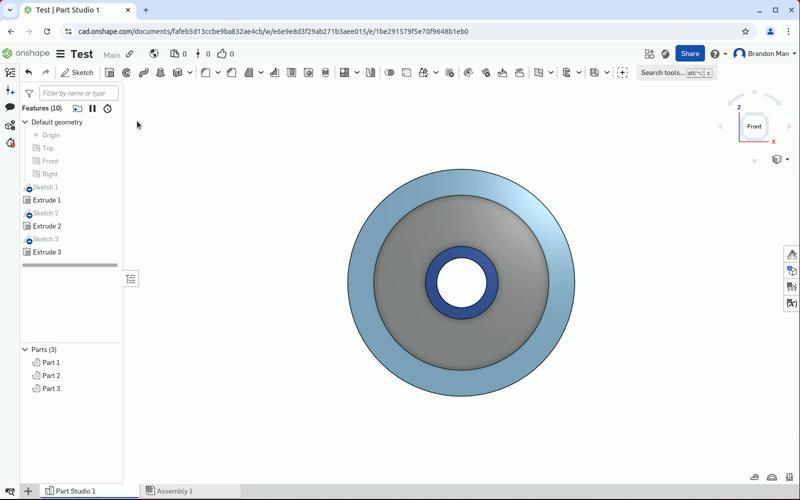
key(shift+h)
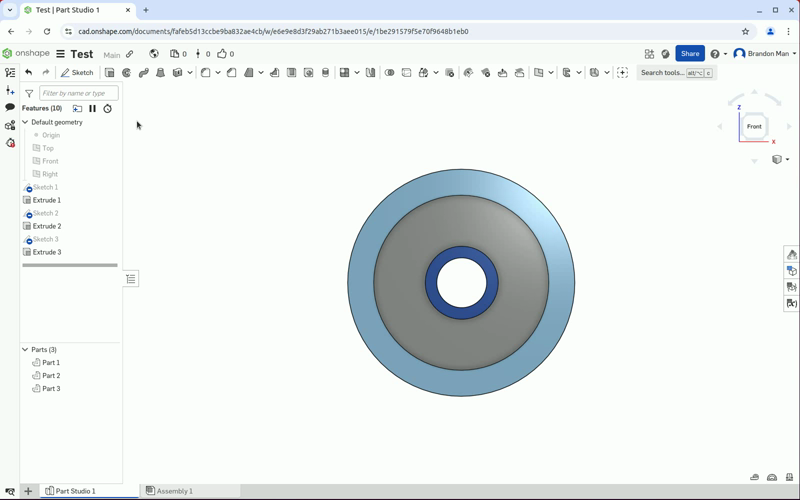
mouse_move(73, 189)
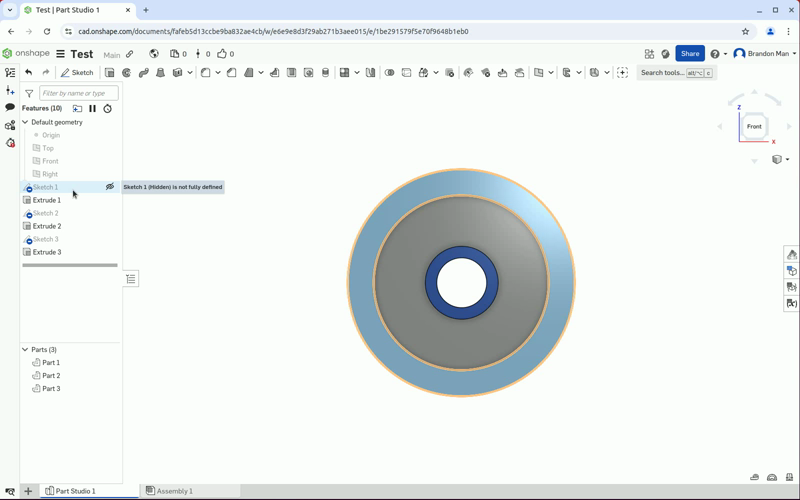
click(73, 189)
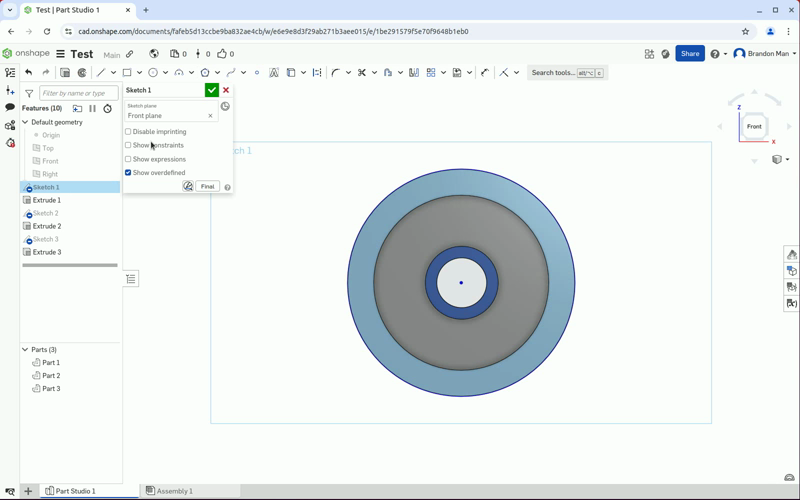
mouse_move(229, 92)
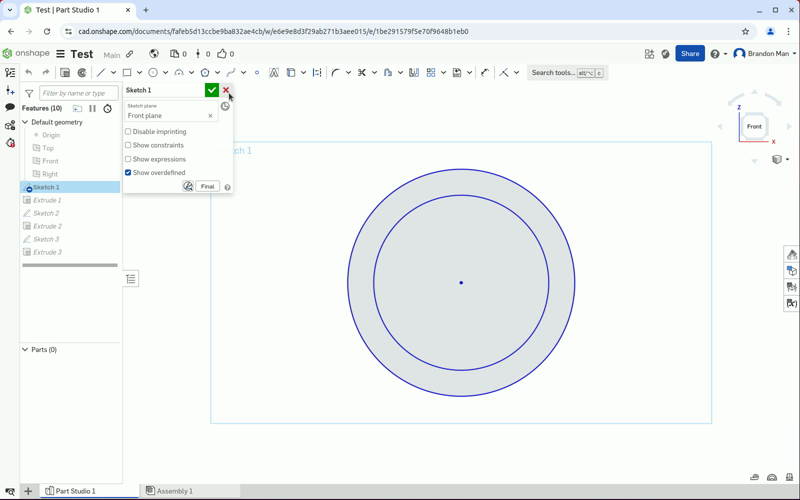
click(229, 92)
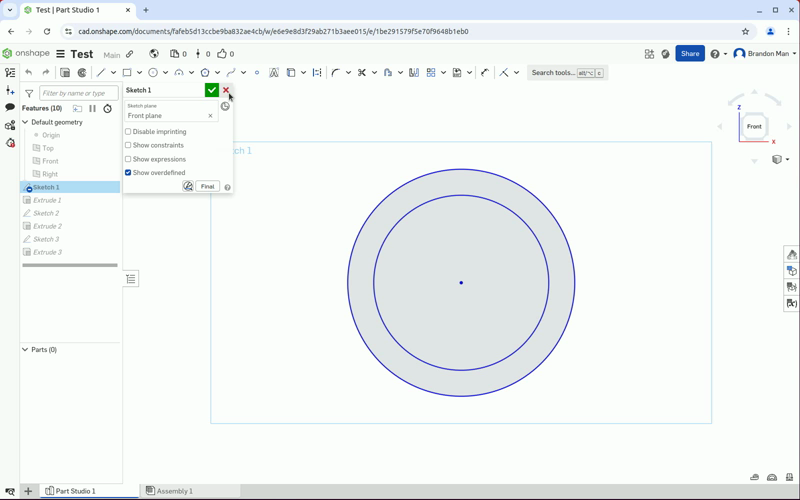
key(shift+s)
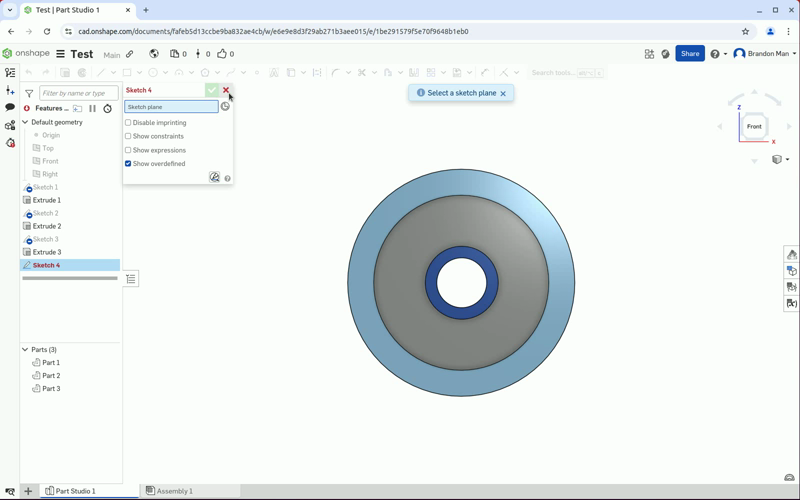
mouse_move(73, 163)
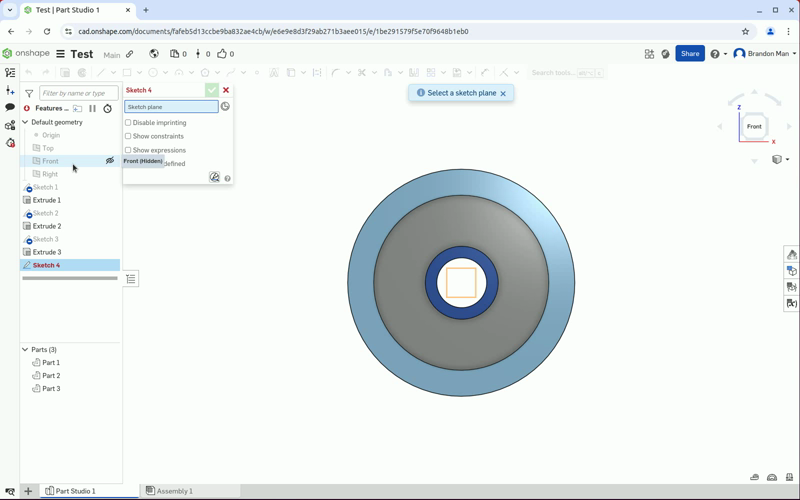
click(73, 163)
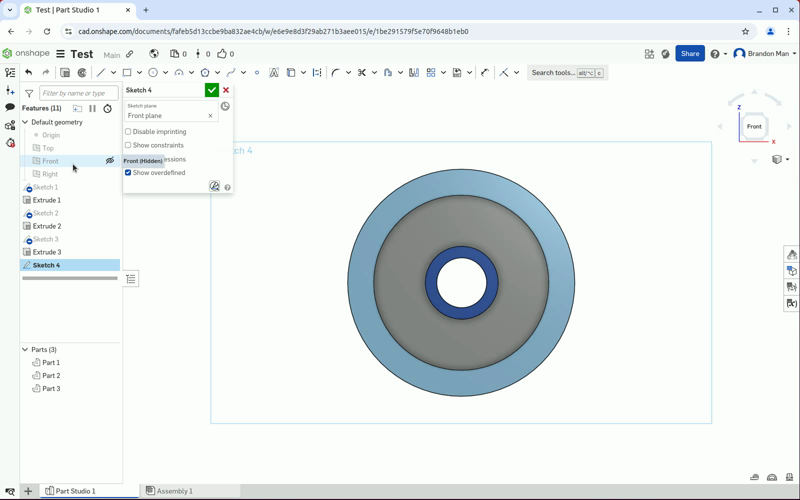
mouse_move(73, 352)
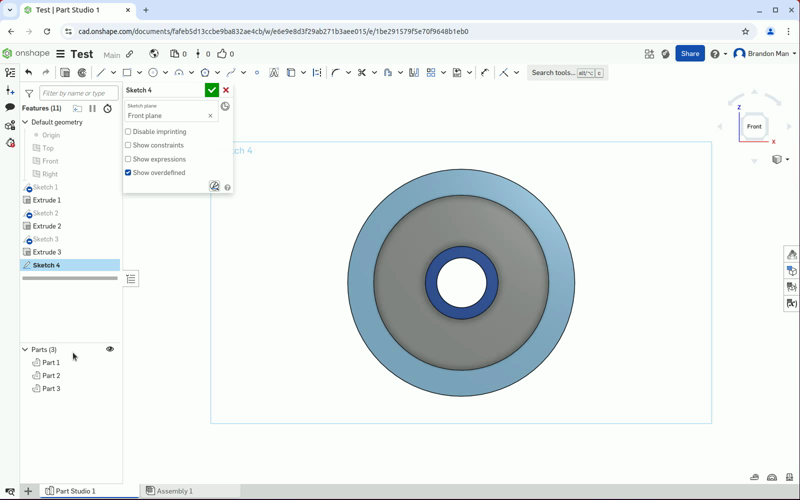
key(y)
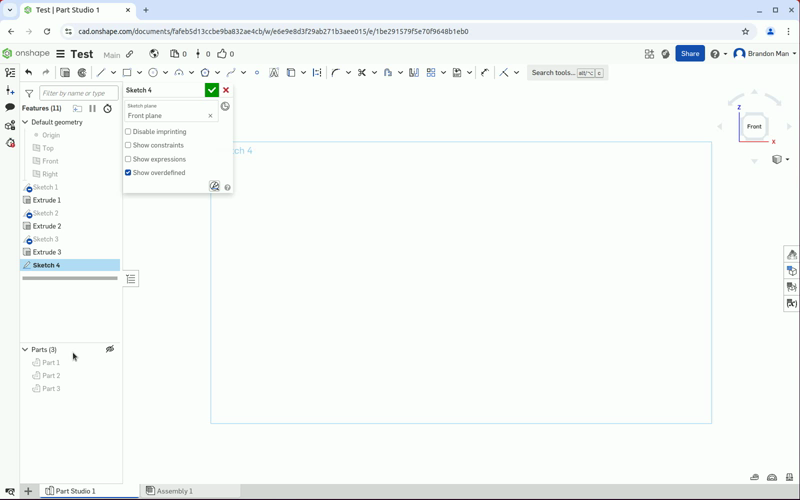
key(c)
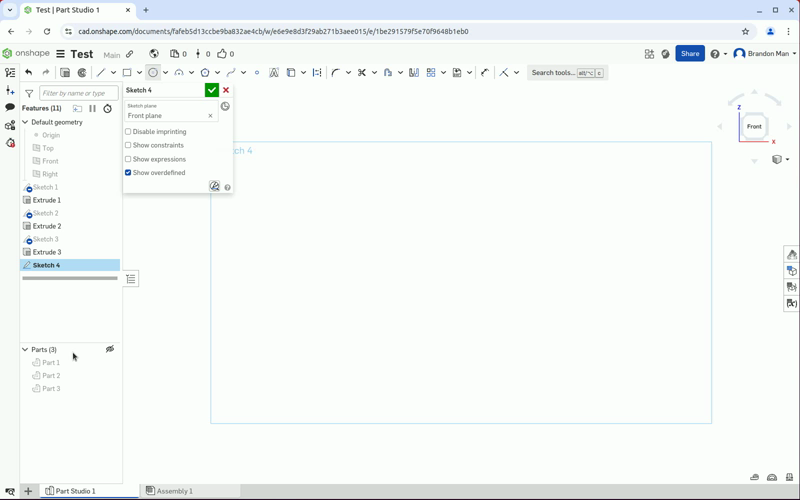
key_down(shift)
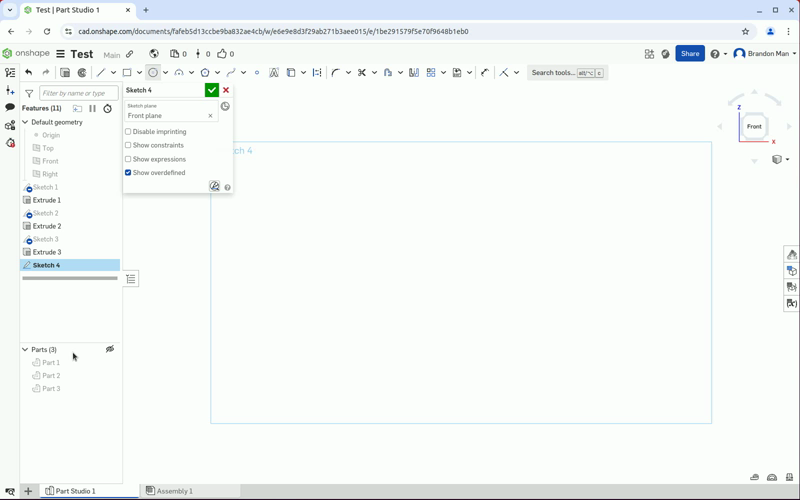
mouse_move(461, 282)
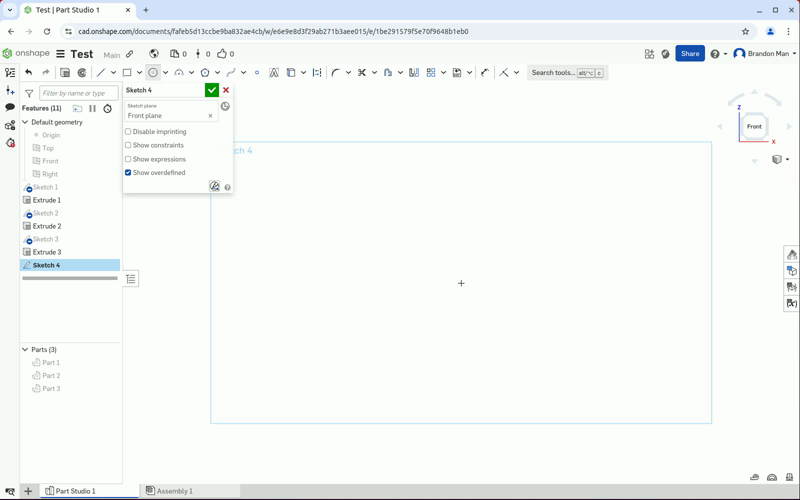
click(461, 282)
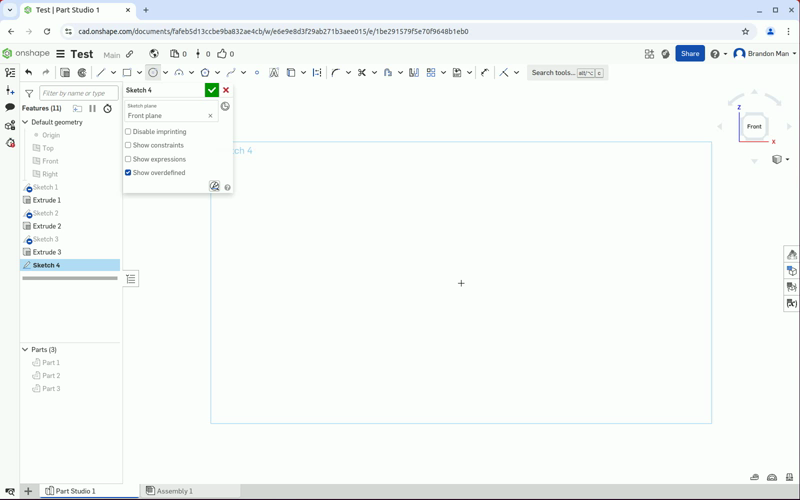
key_up(shift)
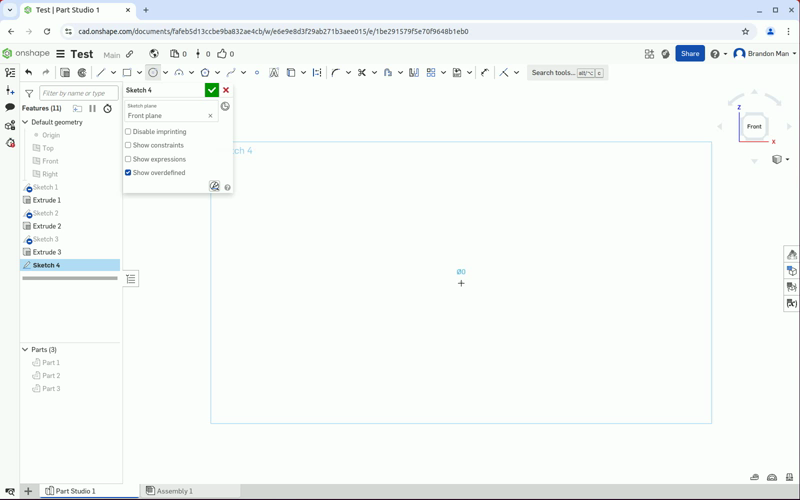
mouse_move(486, 282)
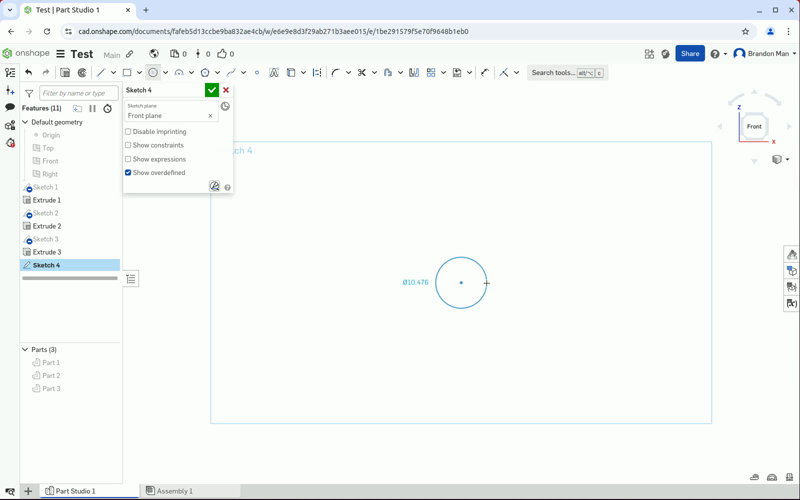
click(486, 282)
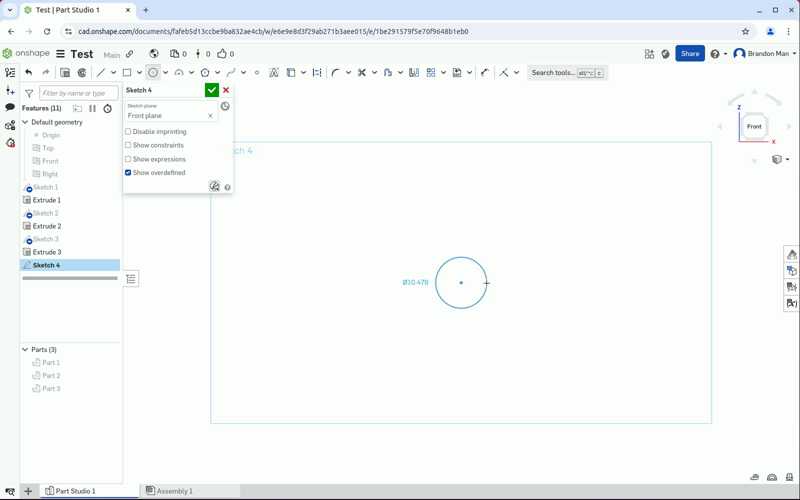
key(esc)
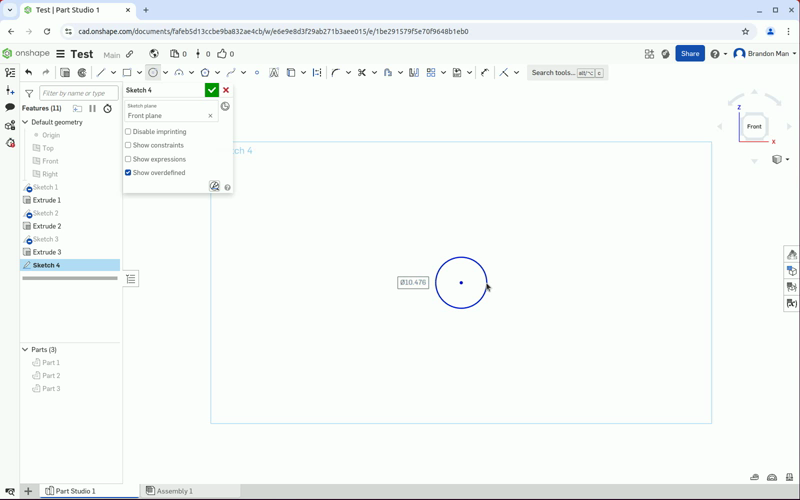
mouse_move(450, 264)
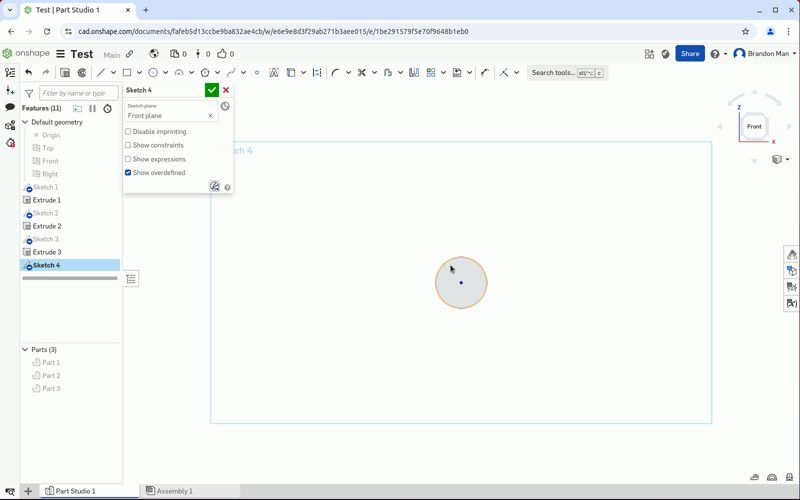
click(450, 264)
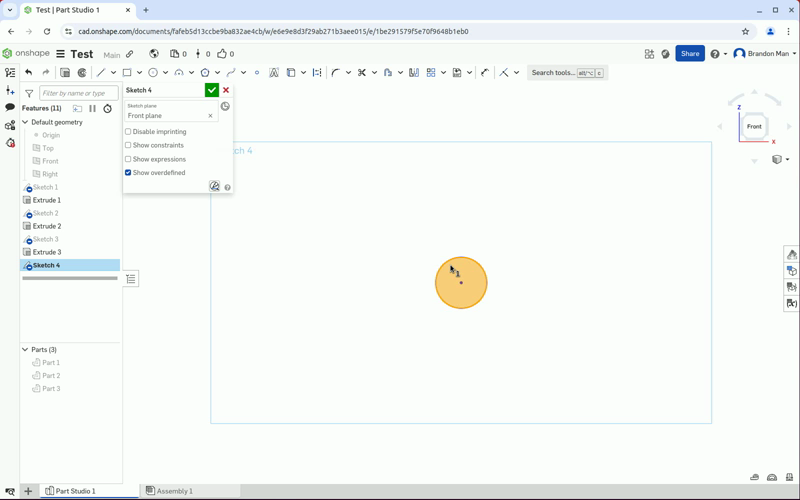
mouse_move(73, 352)
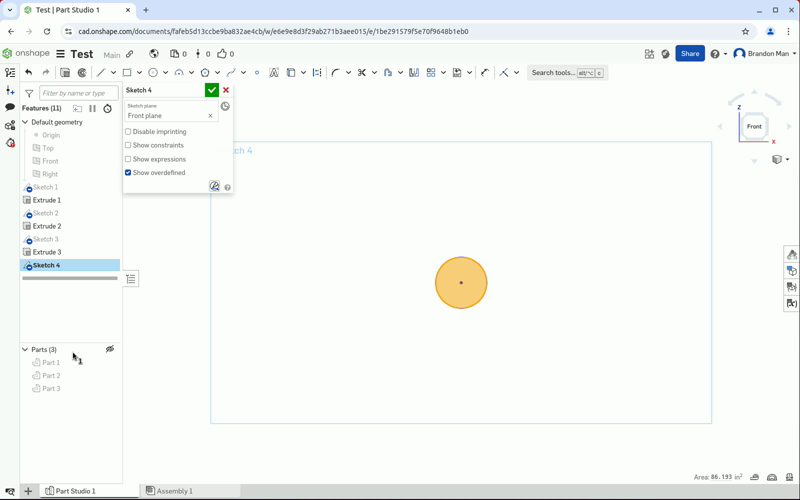
key(shift+y)
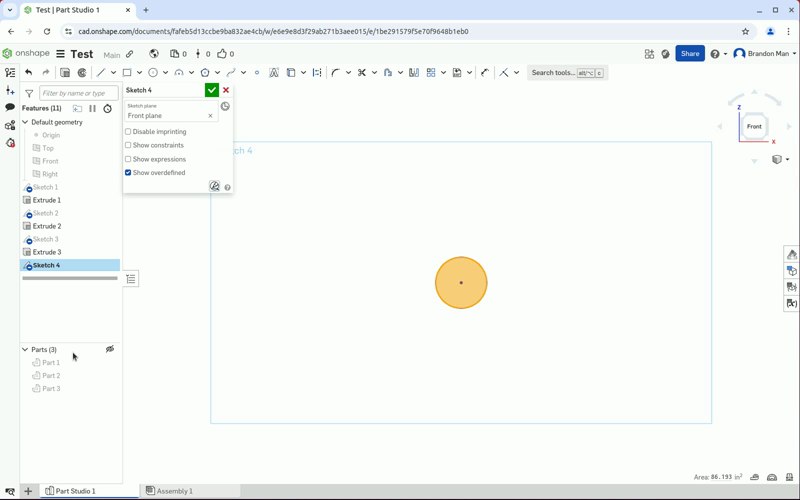
key(shift+e)
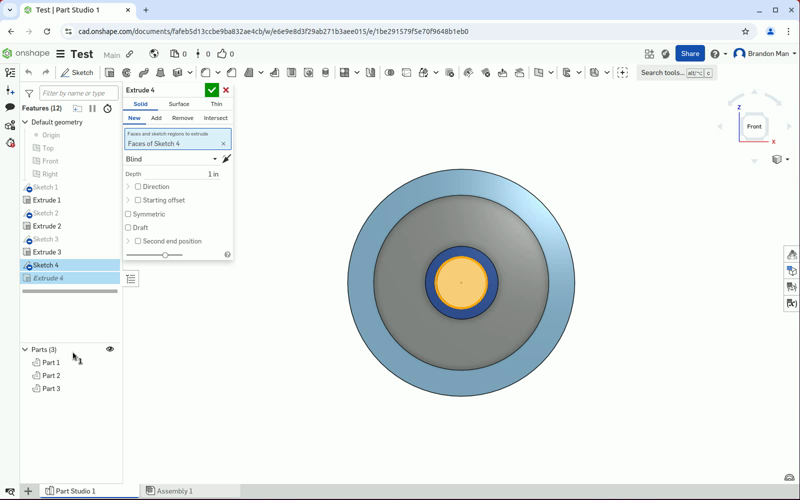
mouse_move(143, 106)
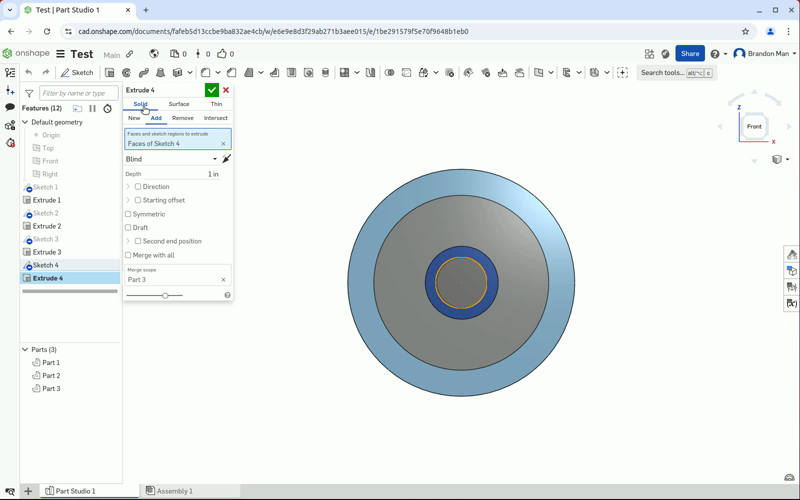
click(143, 106)
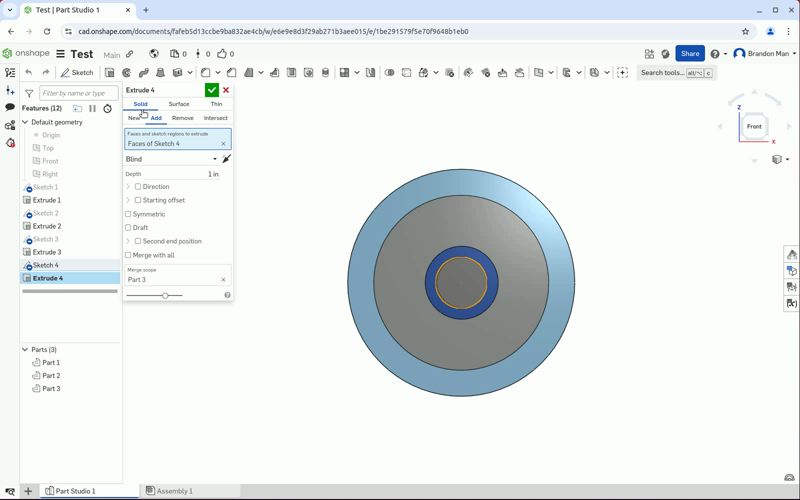
mouse_move(137, 120)
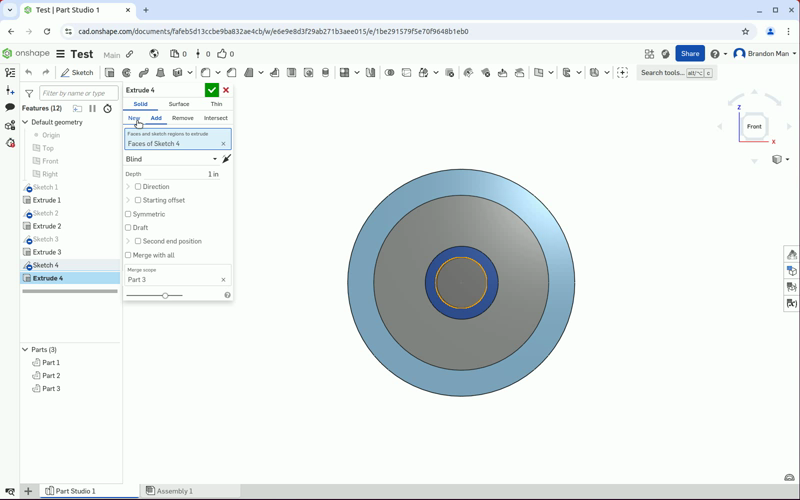
click(137, 120)
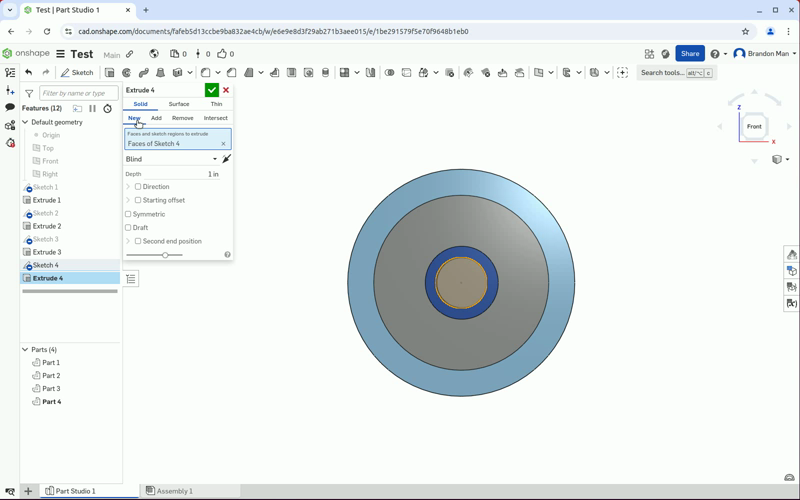
key(tab, 4)
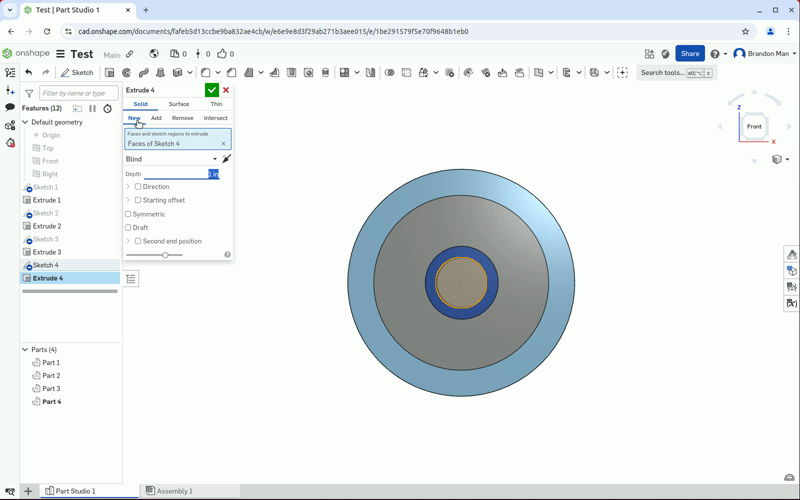
text(13.962)
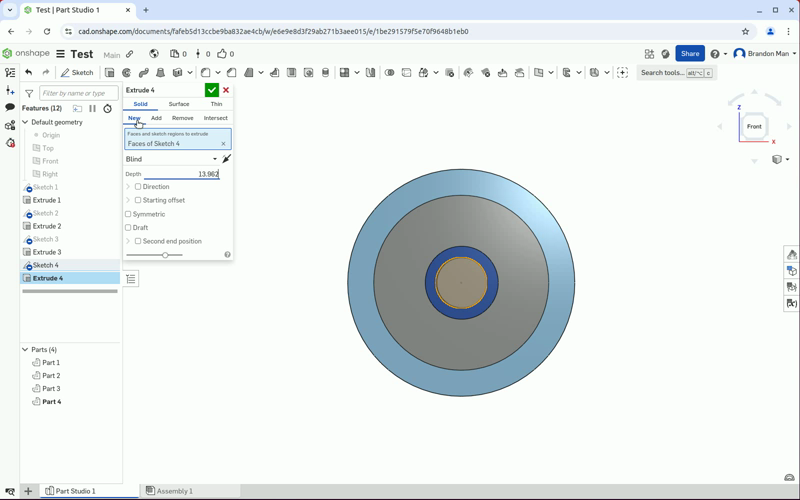
key(tab, 3)
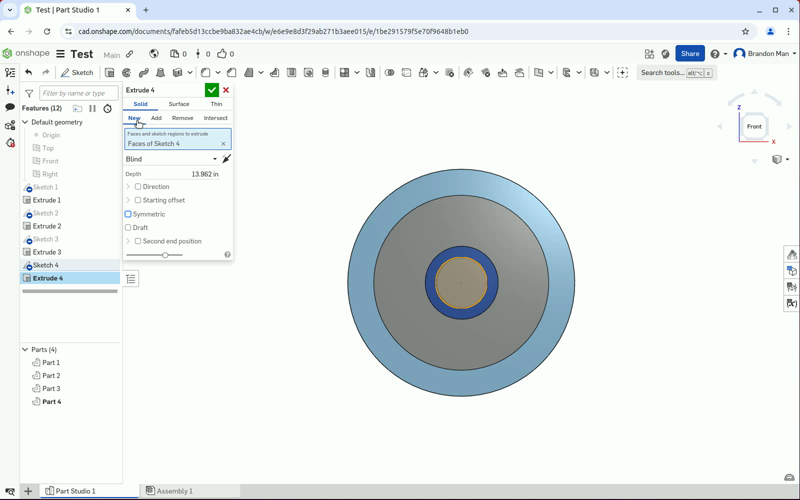
key(space)
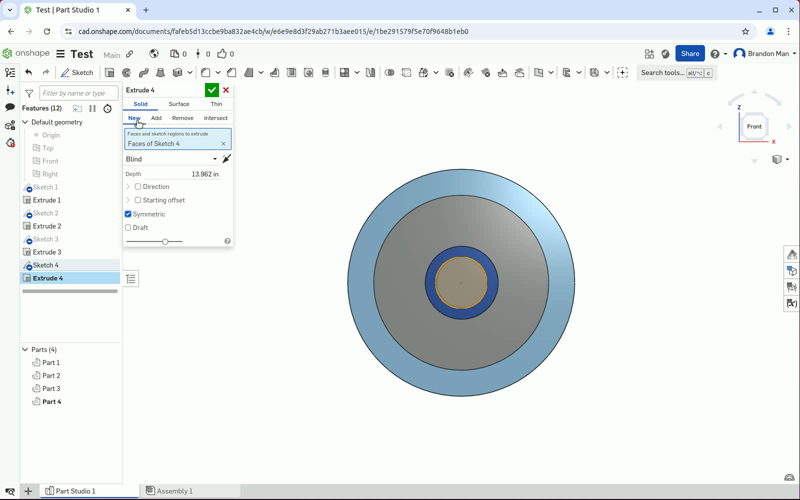
key(enter)
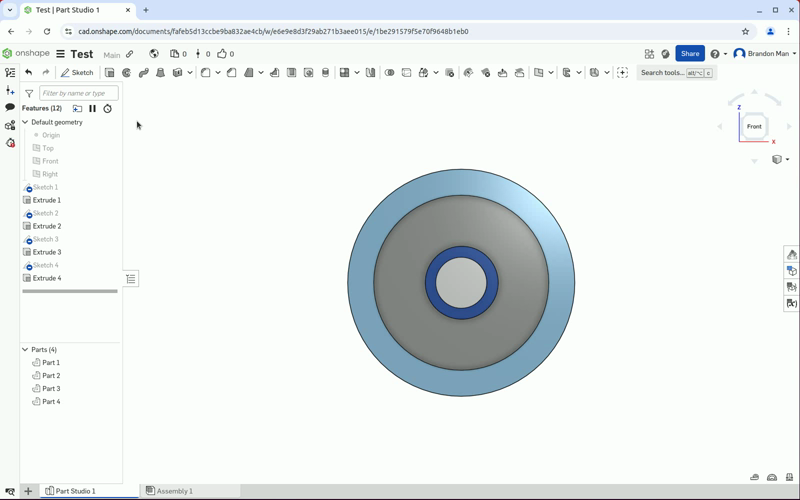
key(shift+h)
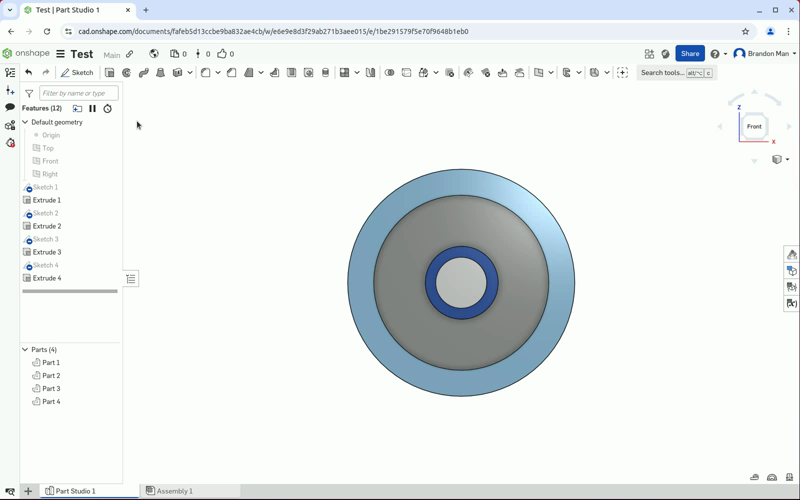
key(shift+h)
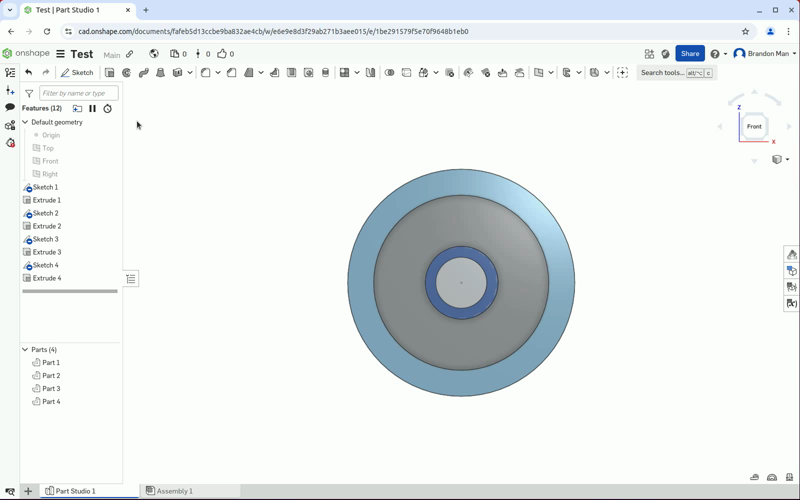
key(shift+7)
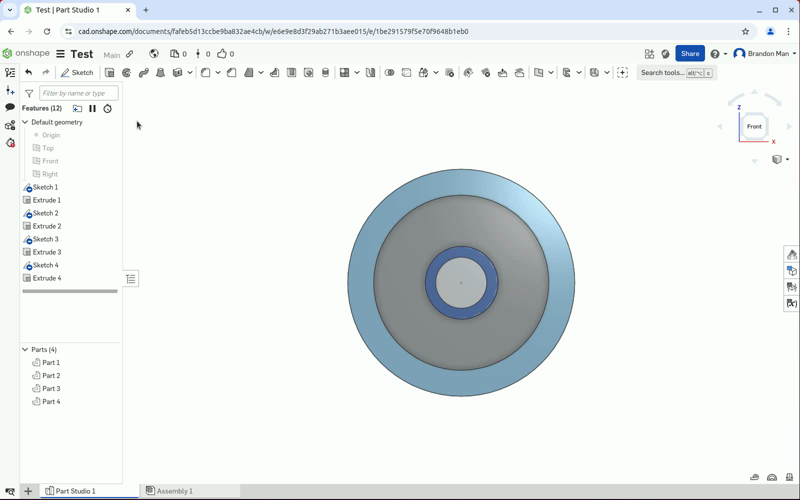
key(left, 2)
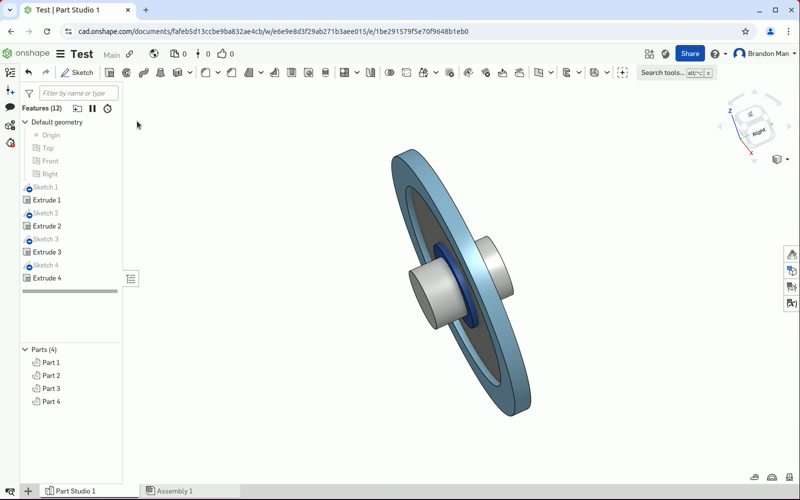
key(down, 2)
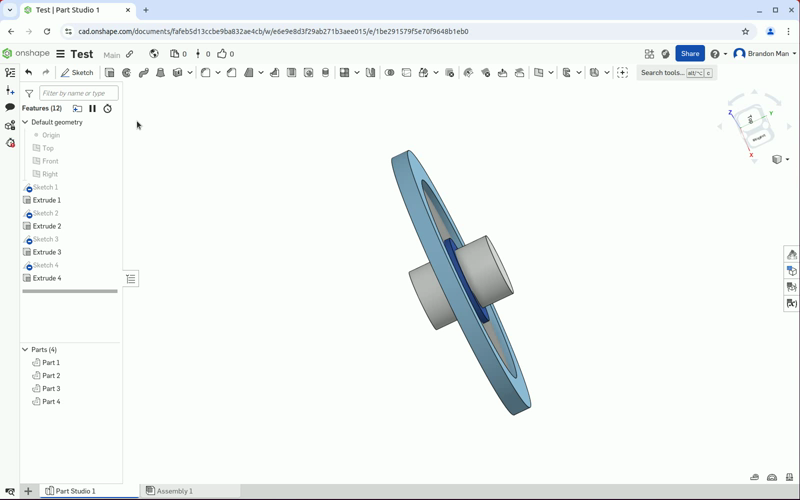
key(up, 2)
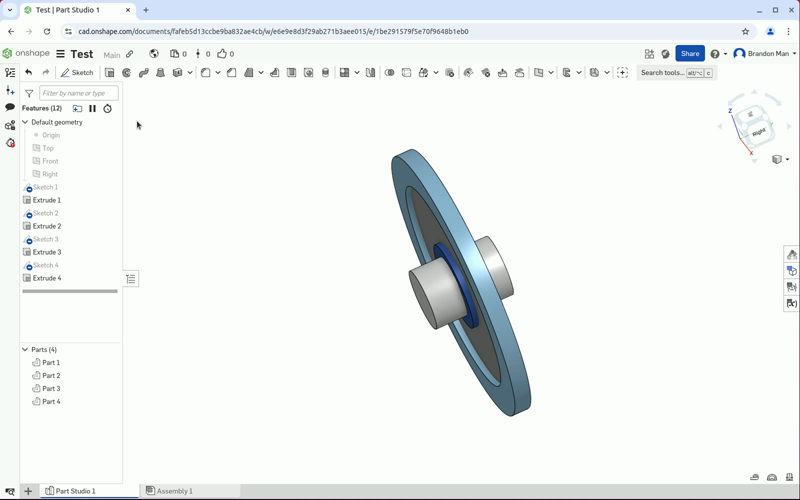
key(right, 2)
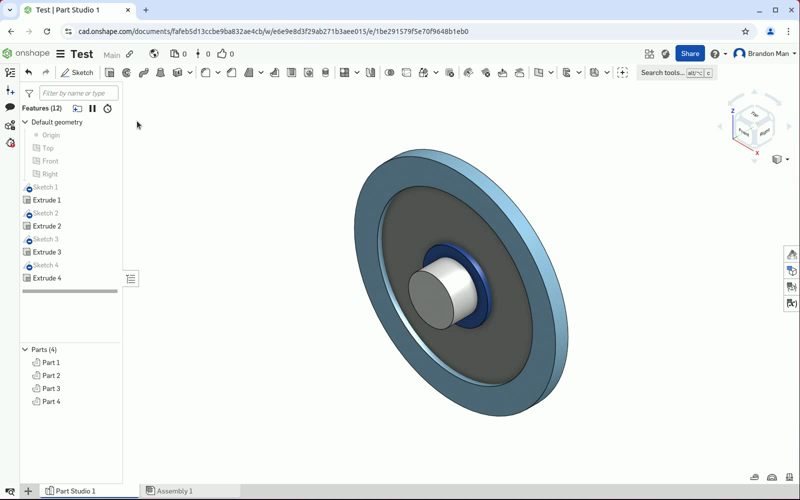
mouse_move(73, 189)
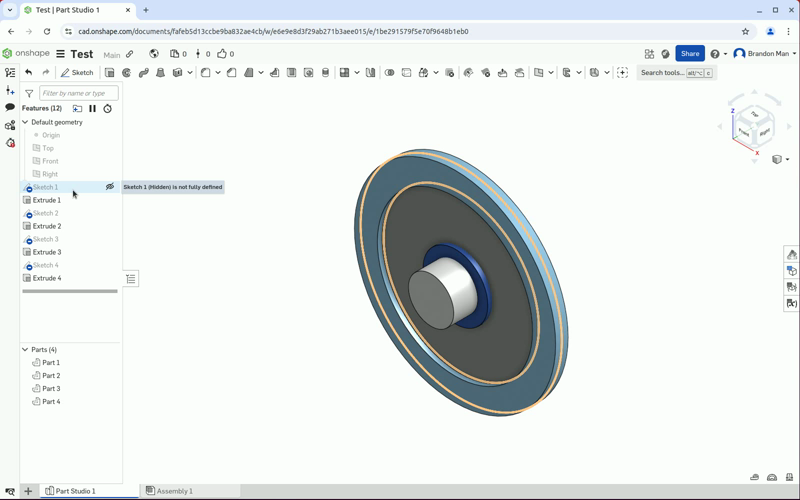
click(73, 189)